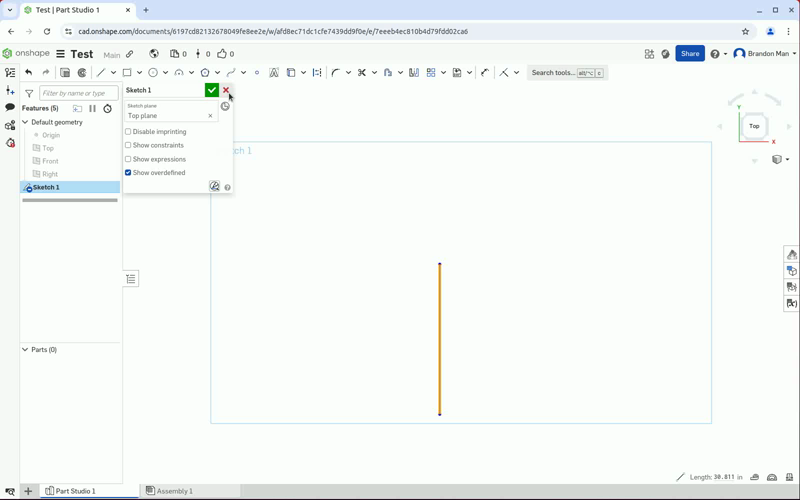
key(shift+h)
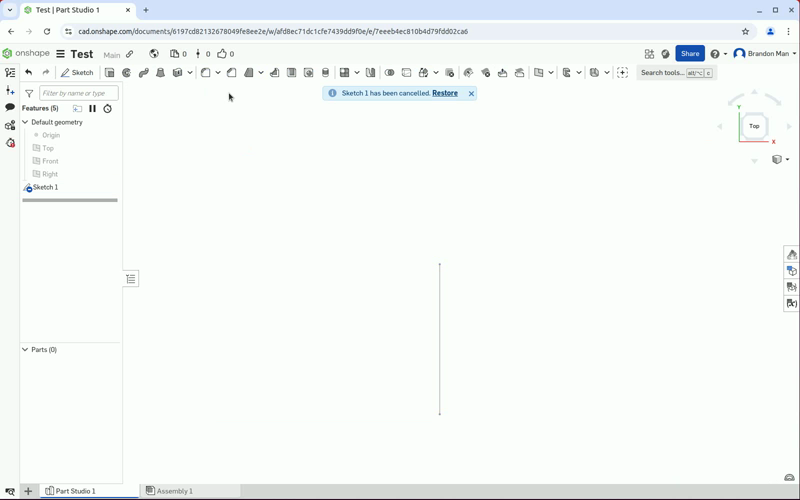
key(shift+s)
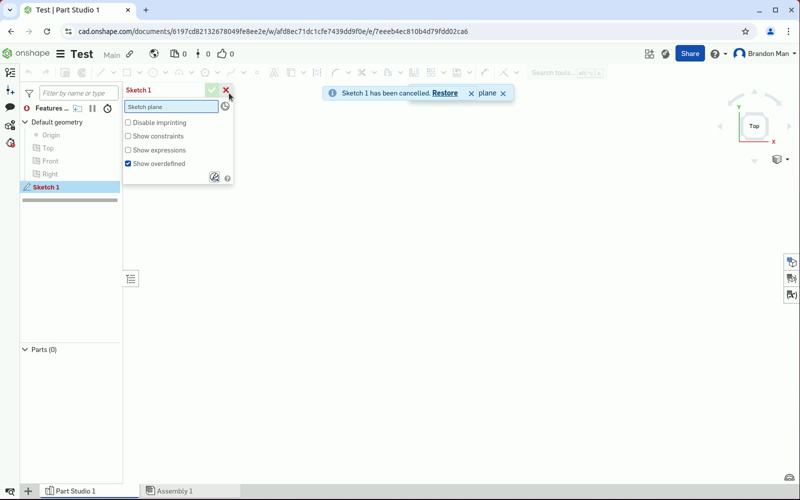
mouse_move(73, 150)
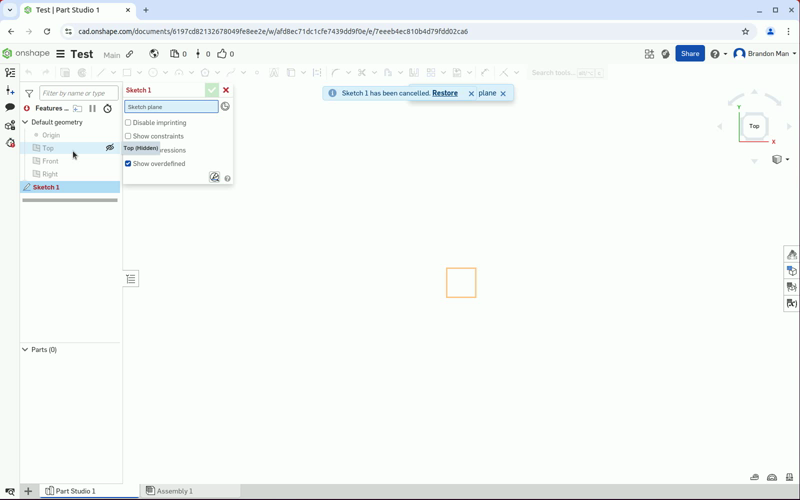
click(73, 150)
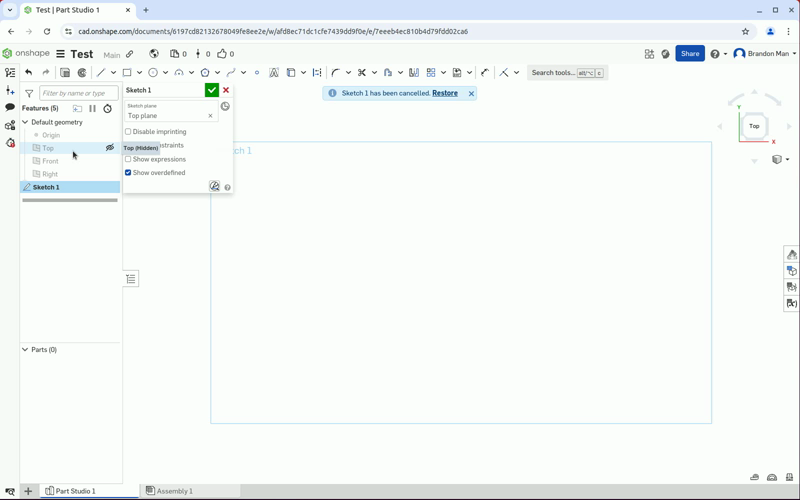
mouse_move(73, 352)
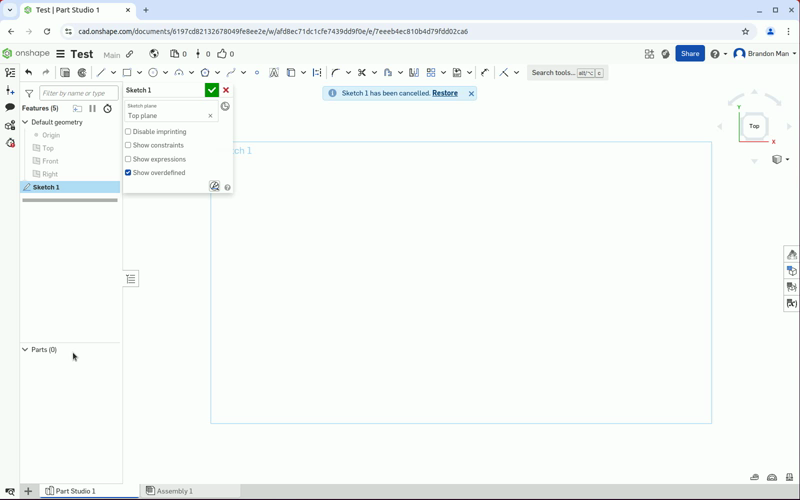
key(y)
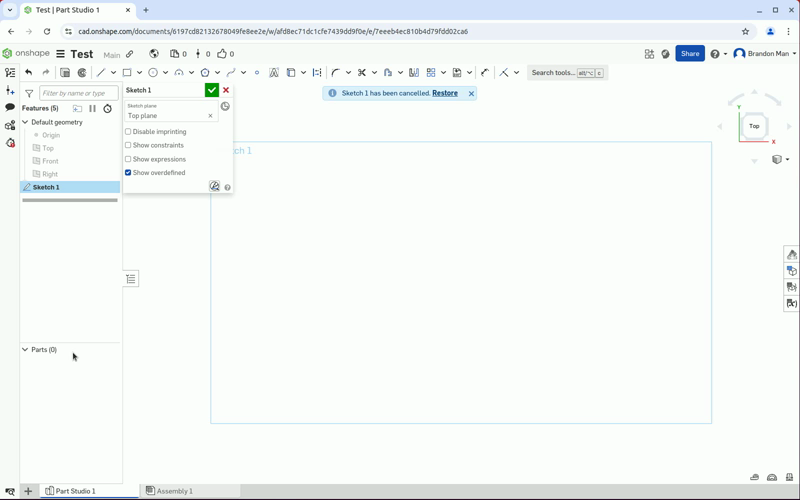
key(c)
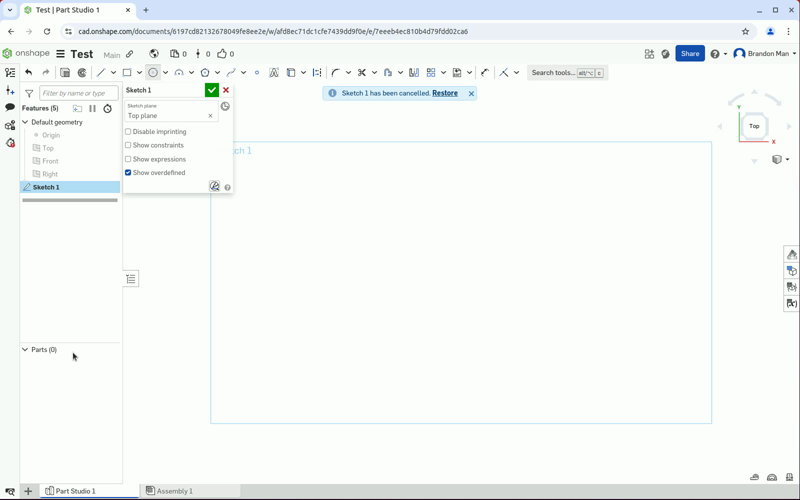
key_down(shift)
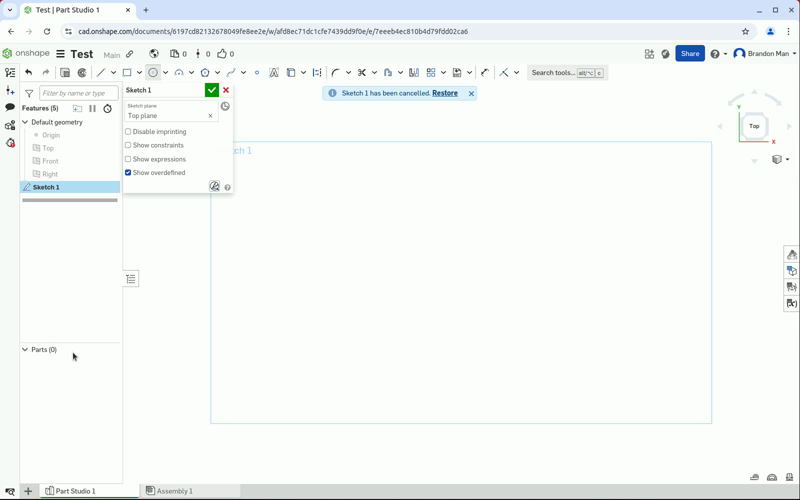
mouse_move(461, 282)
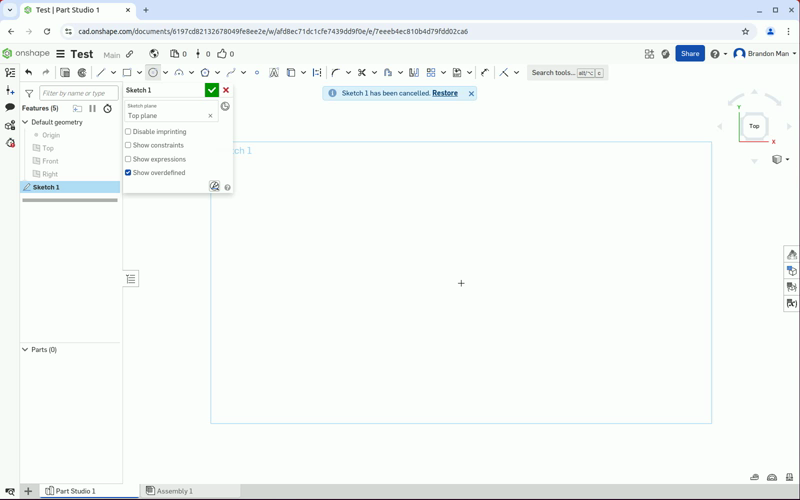
click(461, 282)
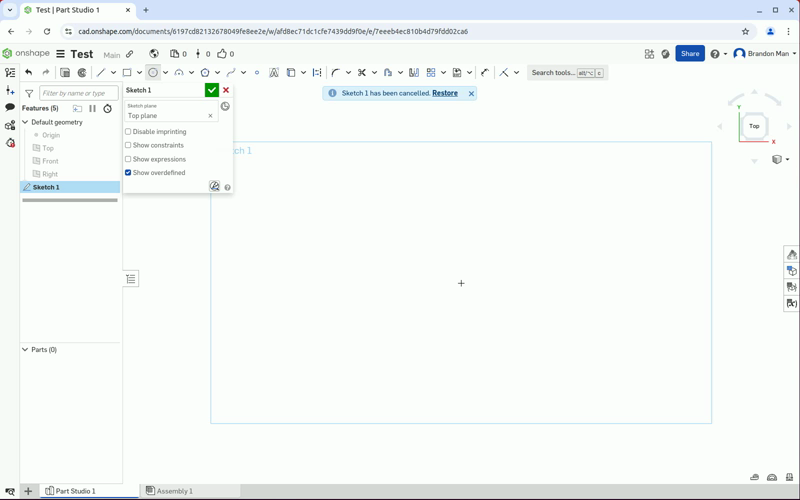
key_up(shift)
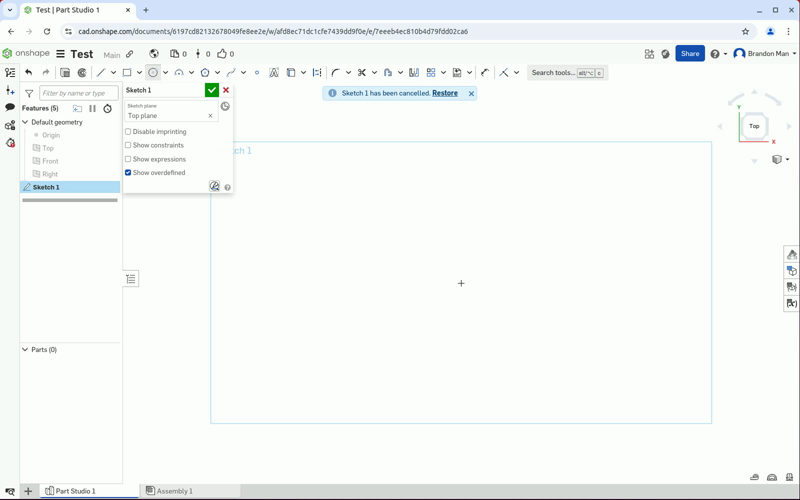
mouse_move(574, 282)
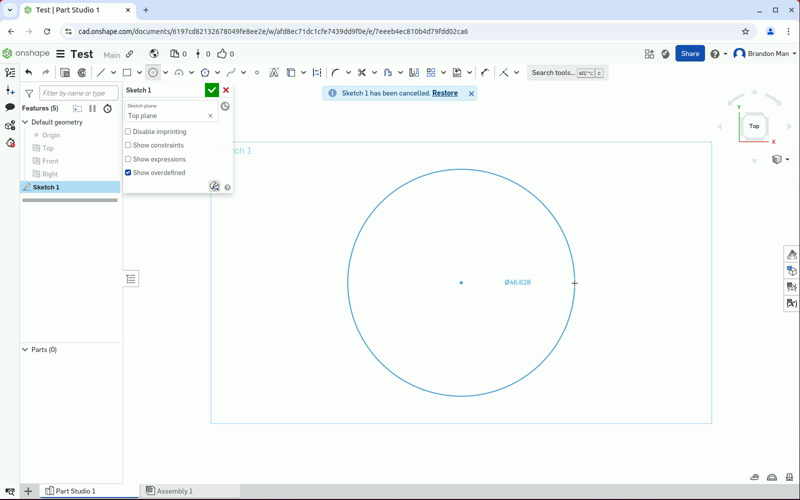
click(574, 282)
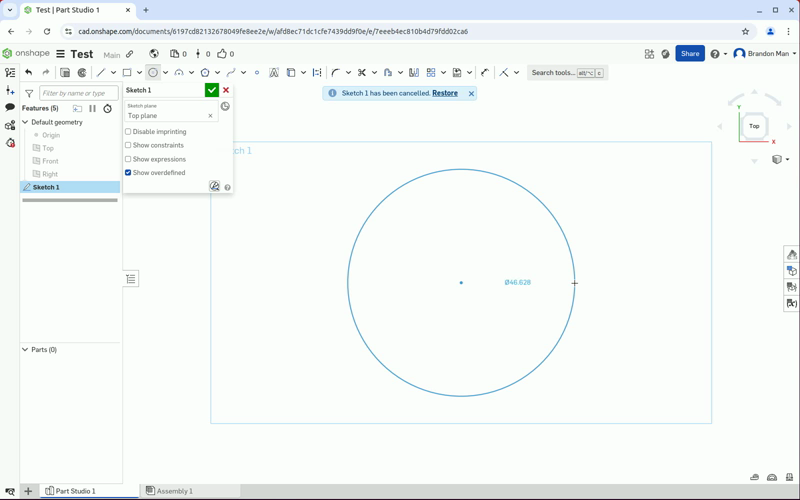
key(esc)
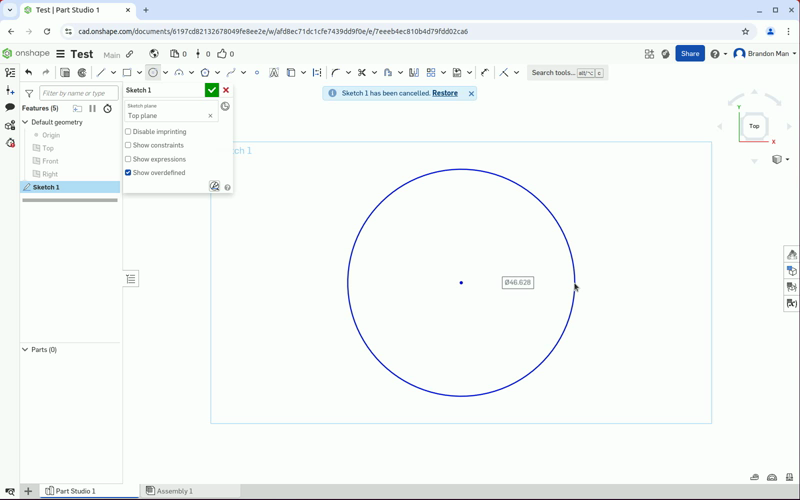
mouse_move(487, 310)
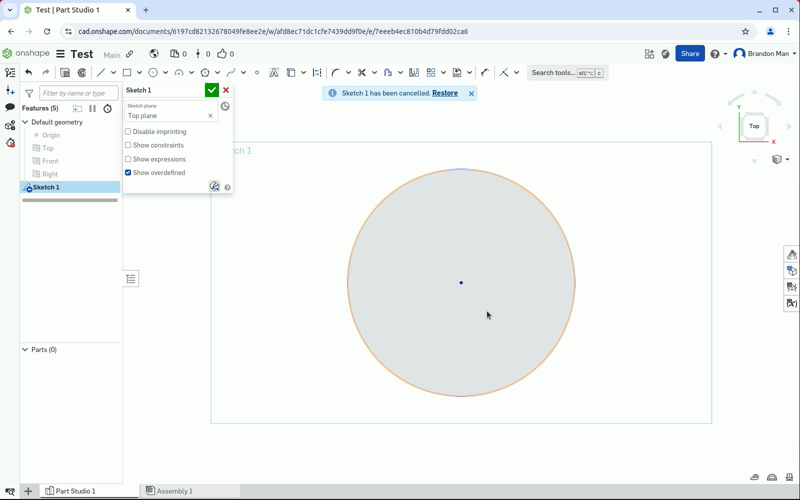
click(487, 310)
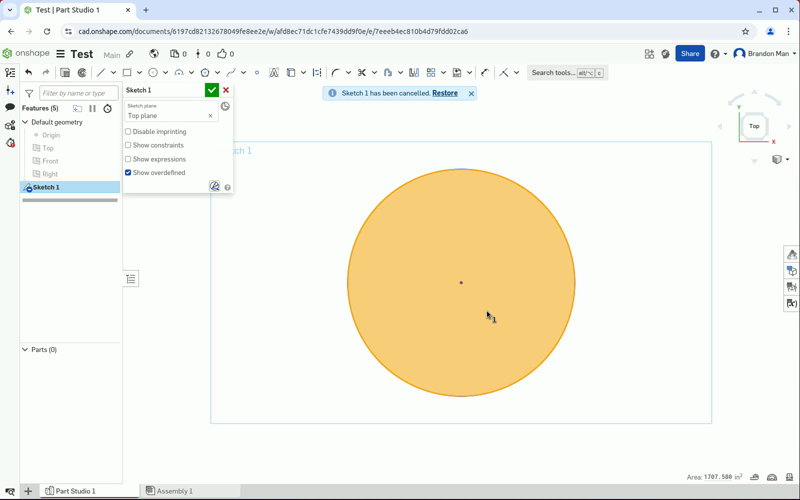
mouse_move(73, 352)
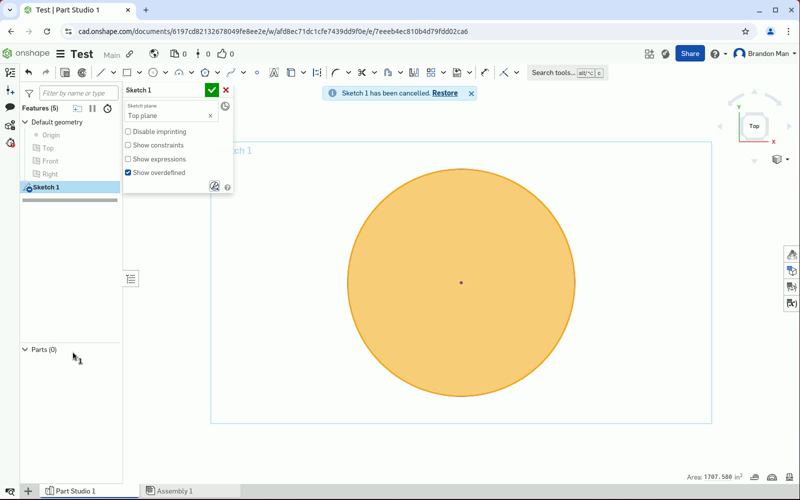
key(shift+y)
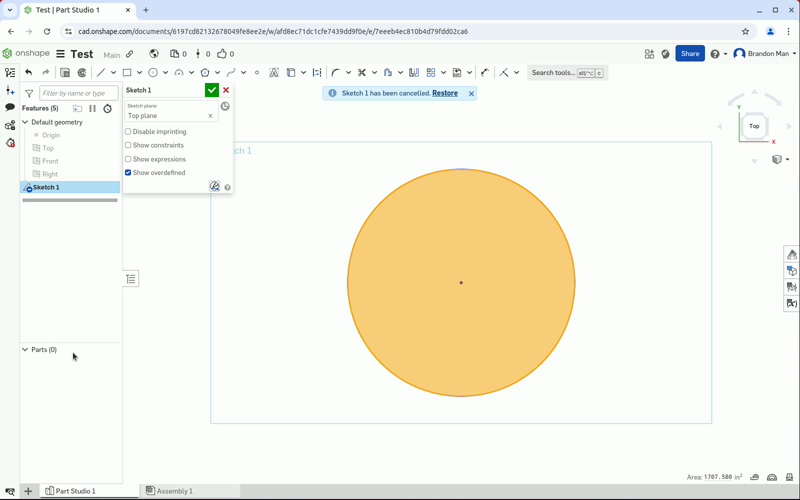
key(shift+e)
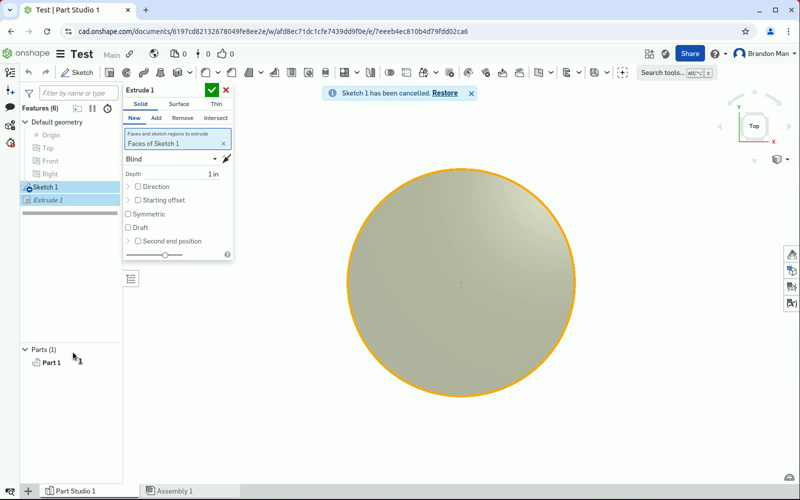
mouse_move(143, 106)
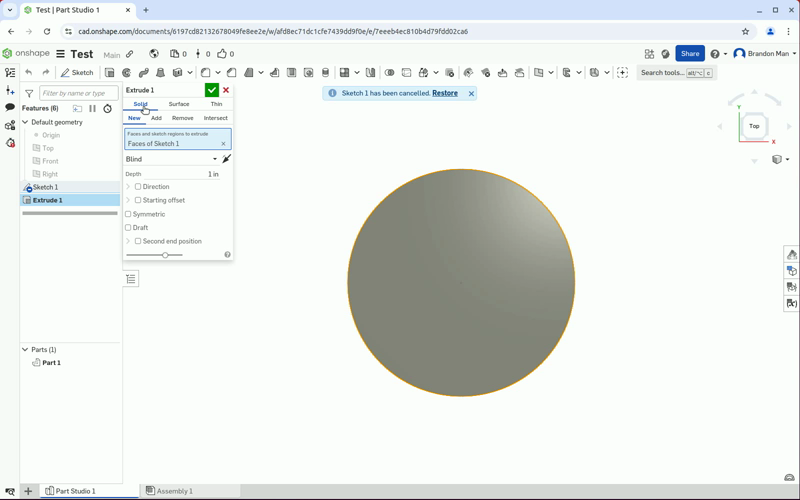
click(143, 106)
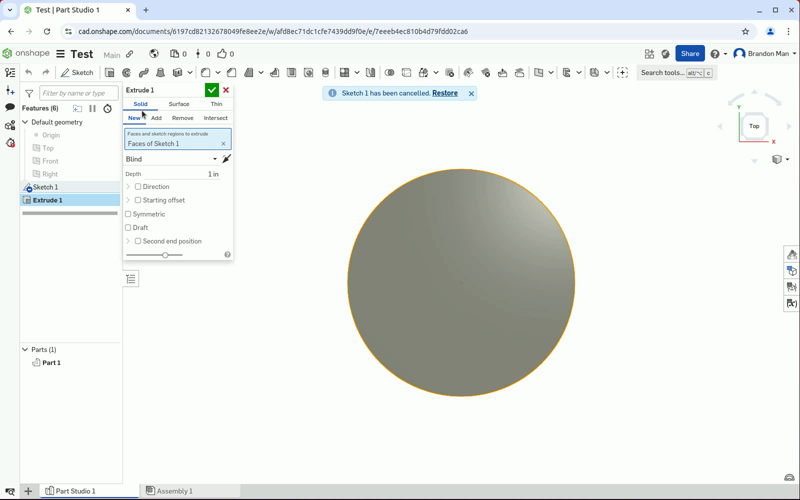
mouse_move(137, 120)
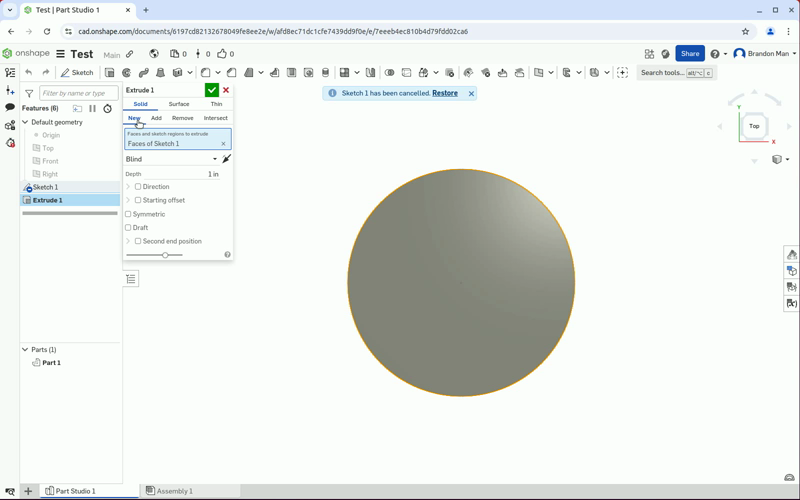
click(137, 120)
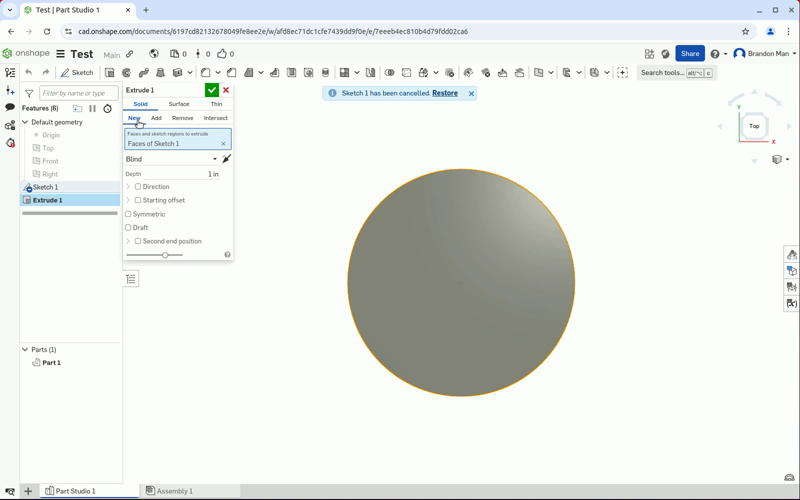
key(tab, 4)
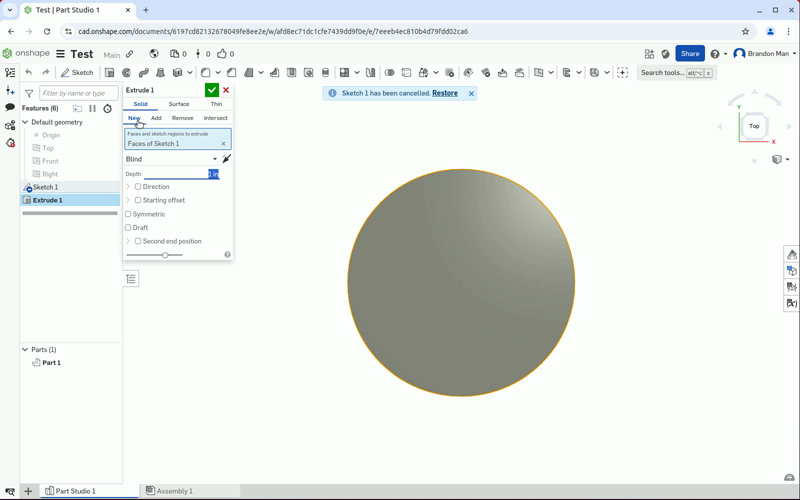
text(4.092)
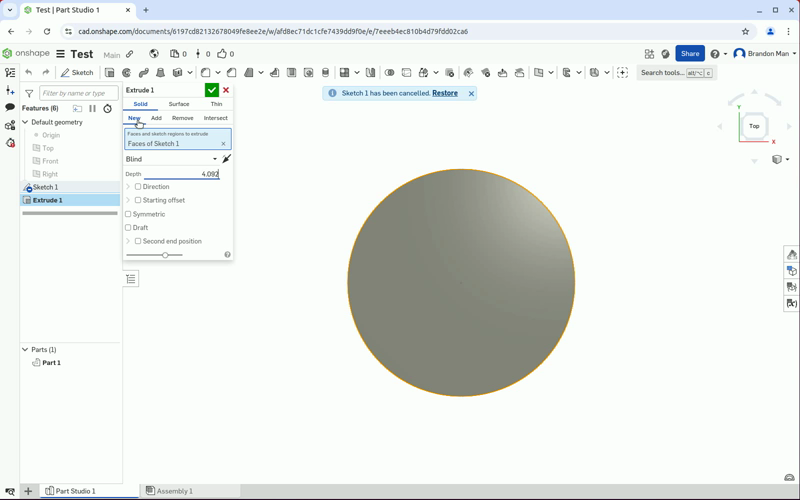
key(enter)
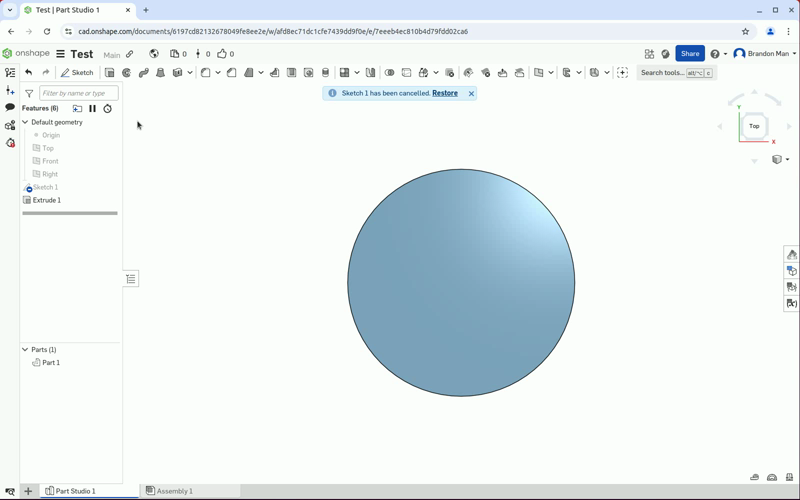
key(shift+h)
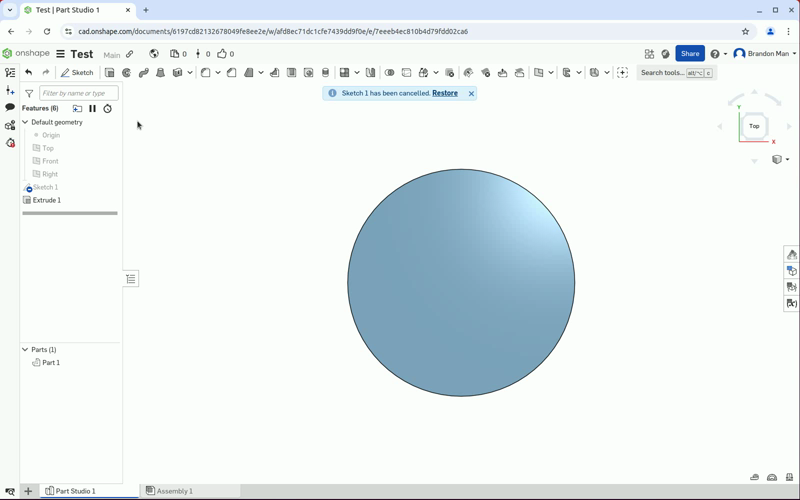
key(shift+h)
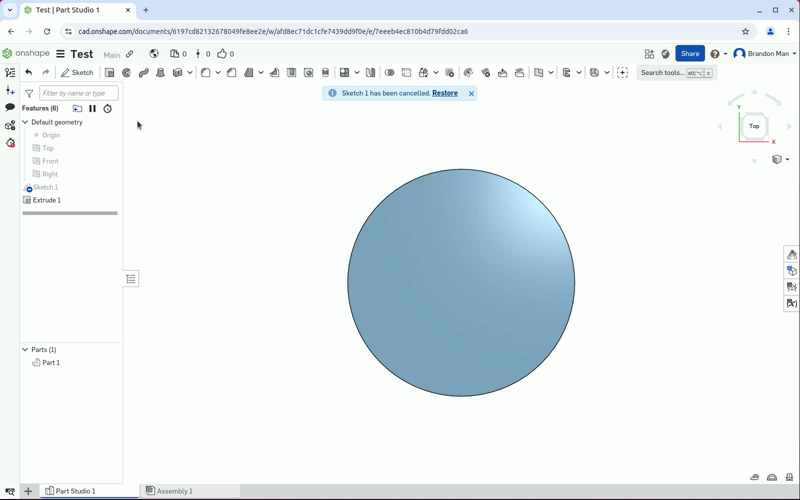
mouse_move(73, 189)
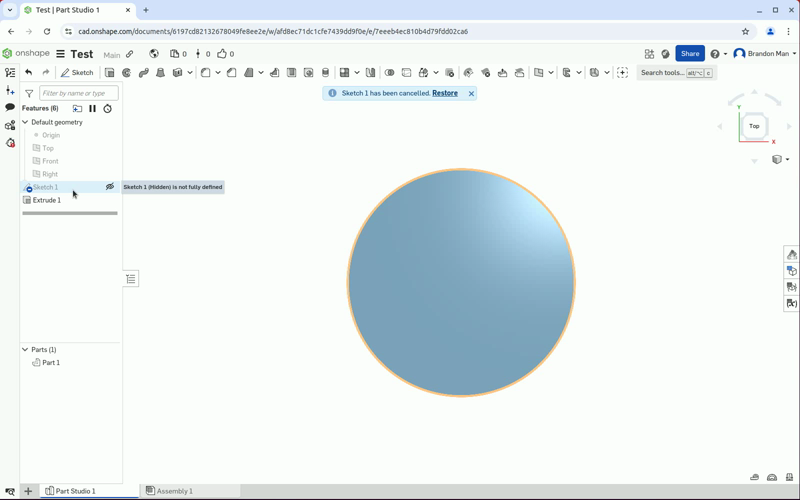
click(73, 189)
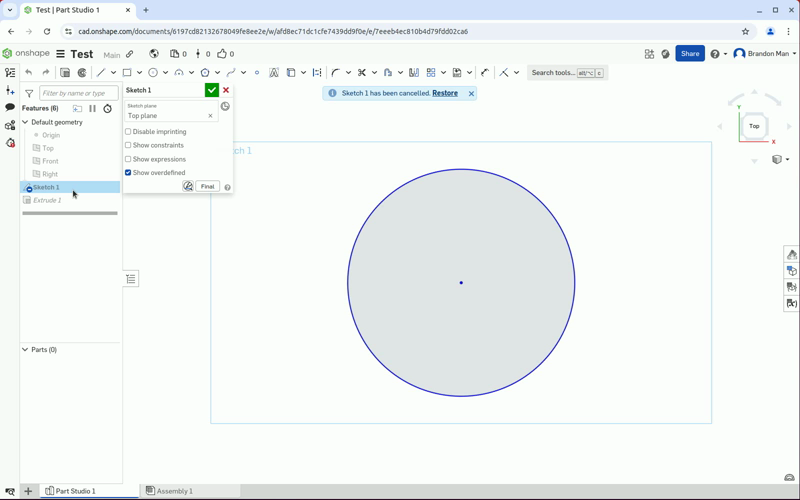
mouse_move(229, 92)
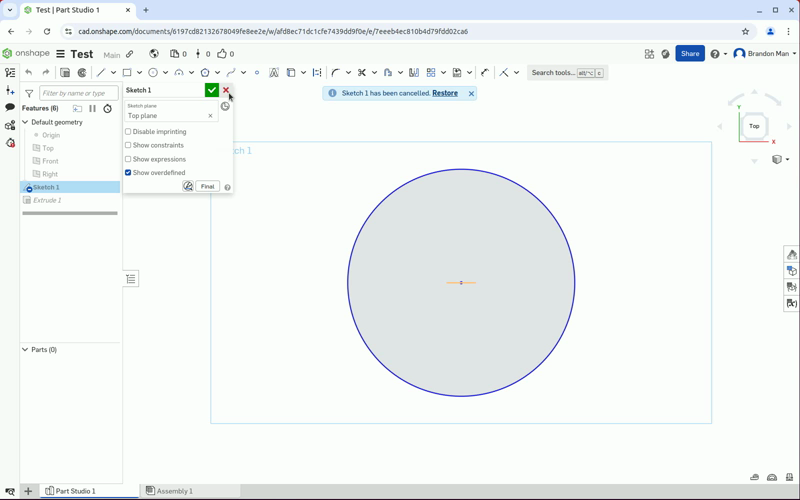
click(229, 92)
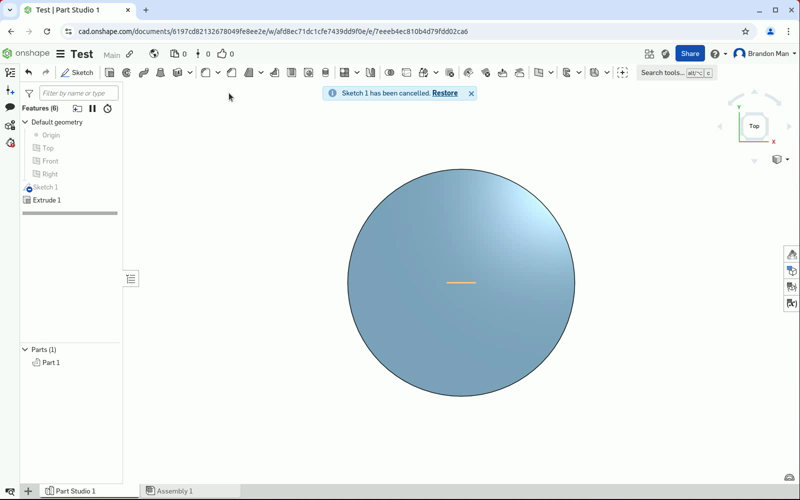
mouse_move(541, 75)
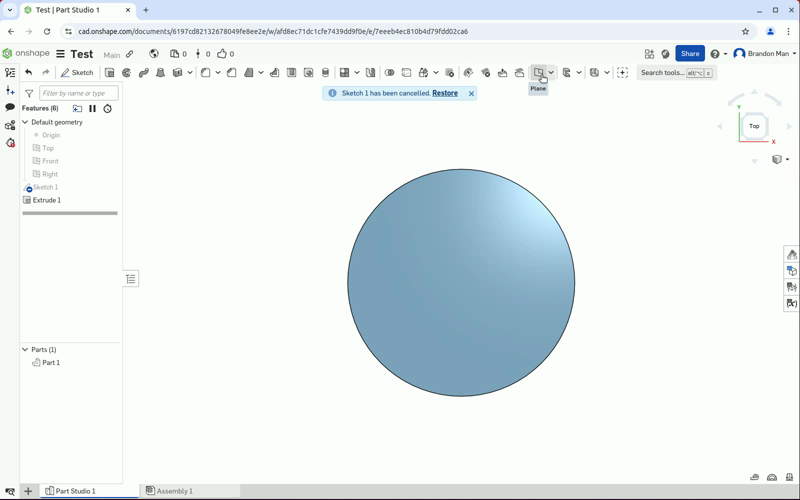
click(541, 75)
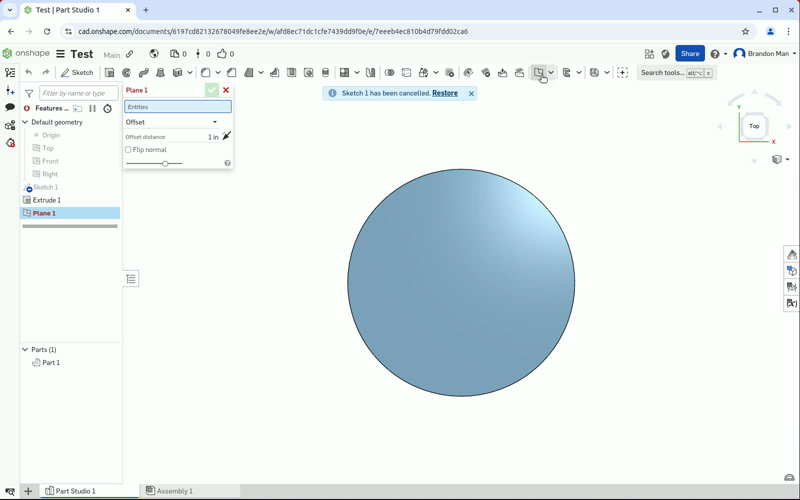
mouse_move(73, 150)
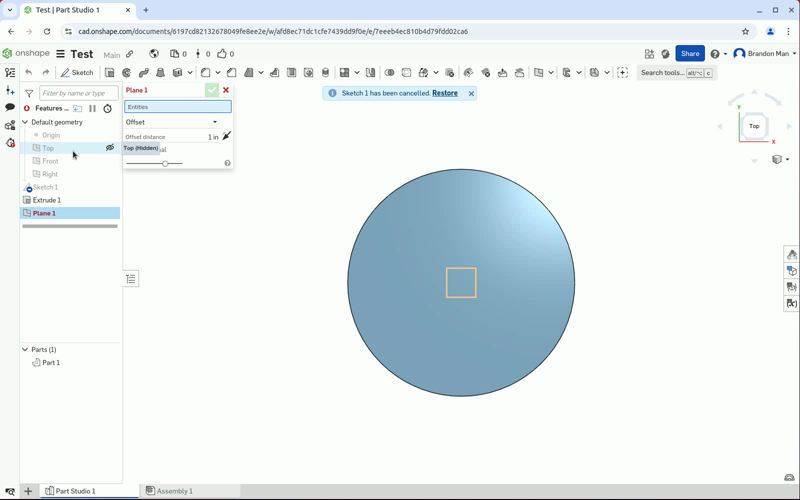
click(73, 150)
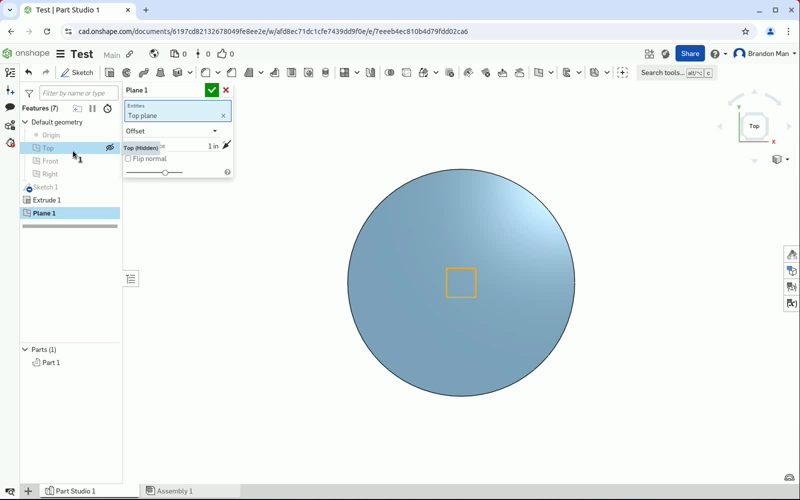
key(tab, 2)
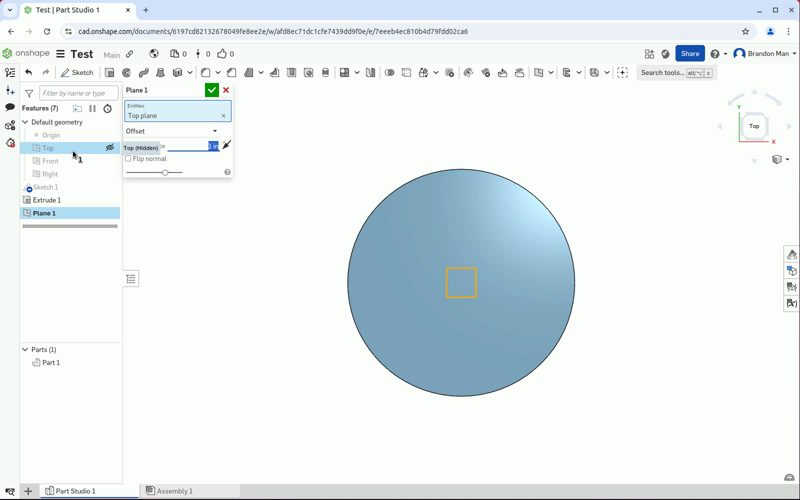
text(4.098)
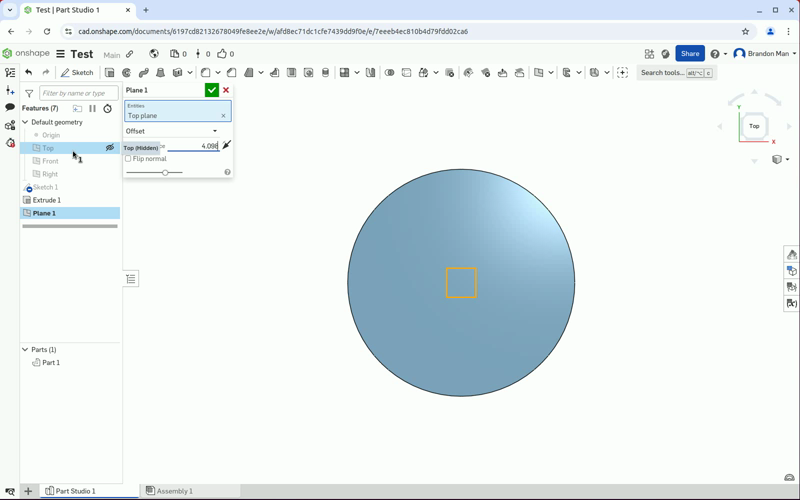
key(enter, 2)
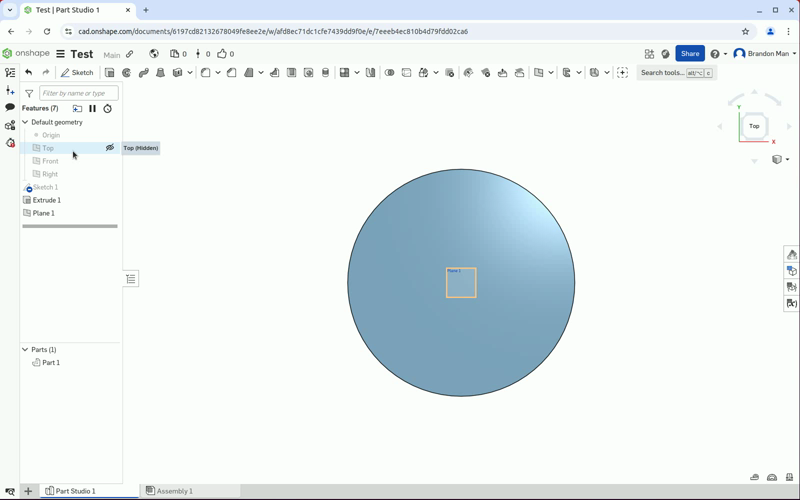
key(shift+s)
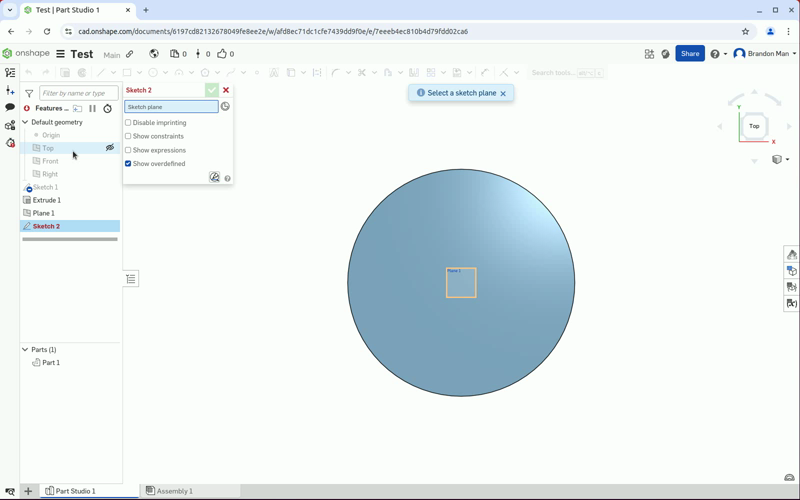
mouse_move(73, 215)
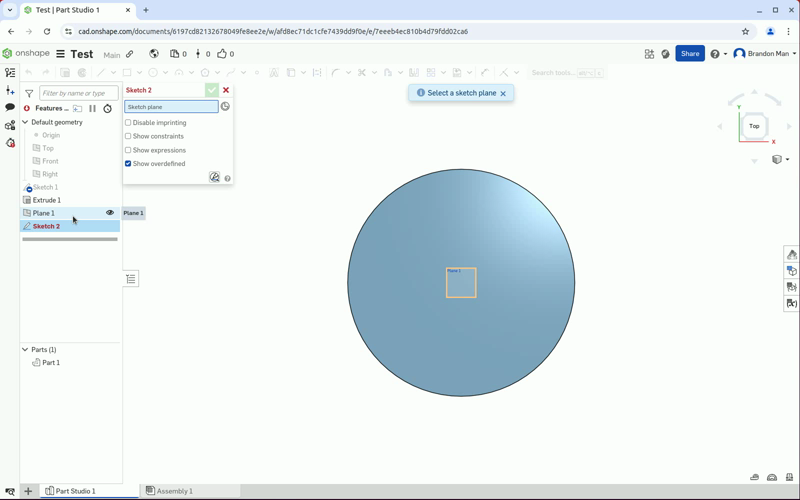
click(73, 215)
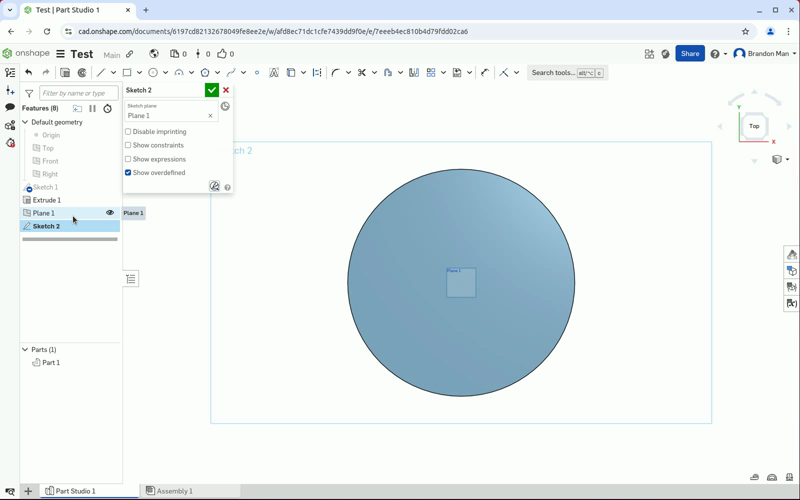
mouse_move(73, 352)
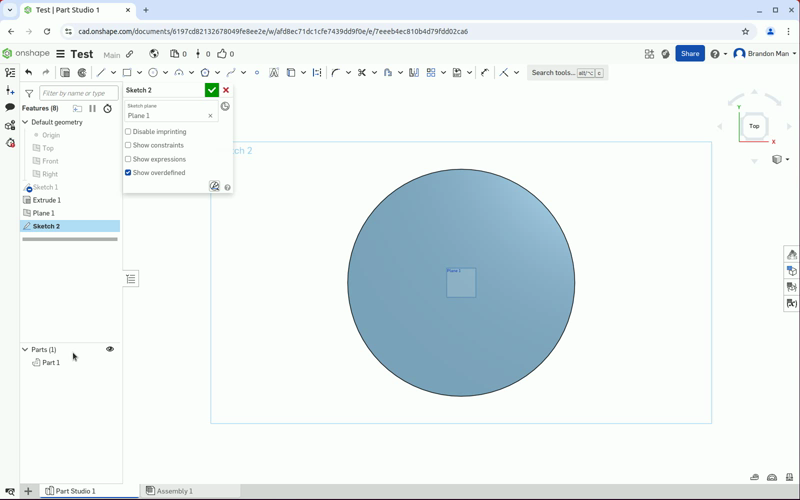
key(y)
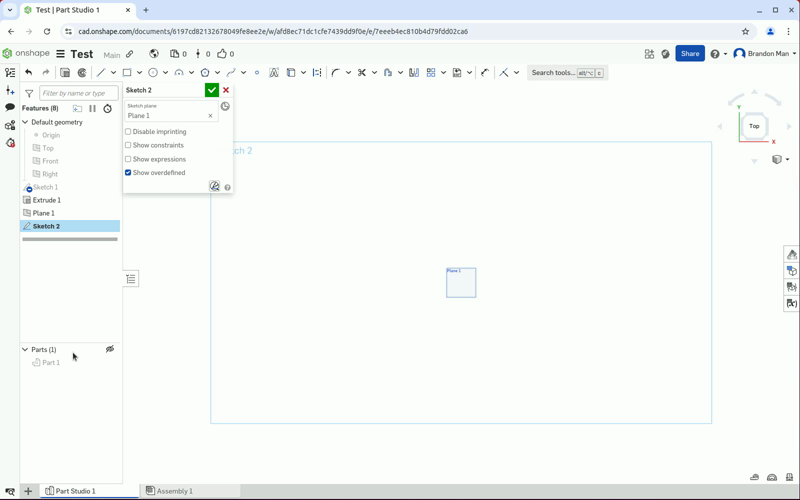
key(c)
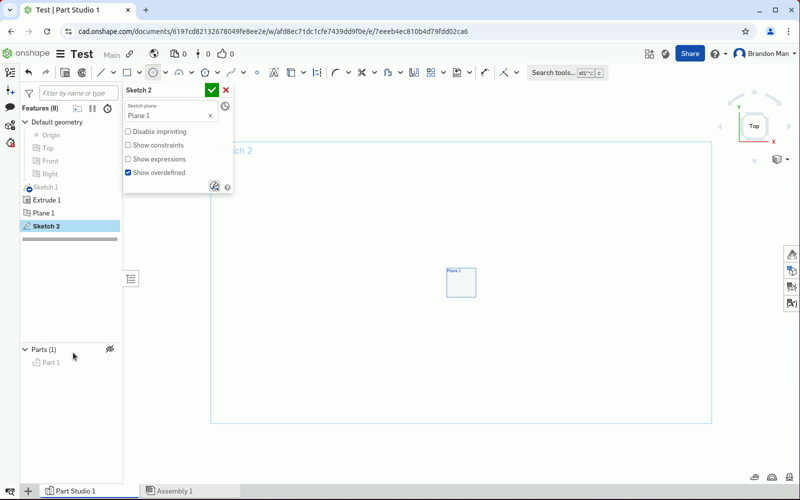
key_down(shift)
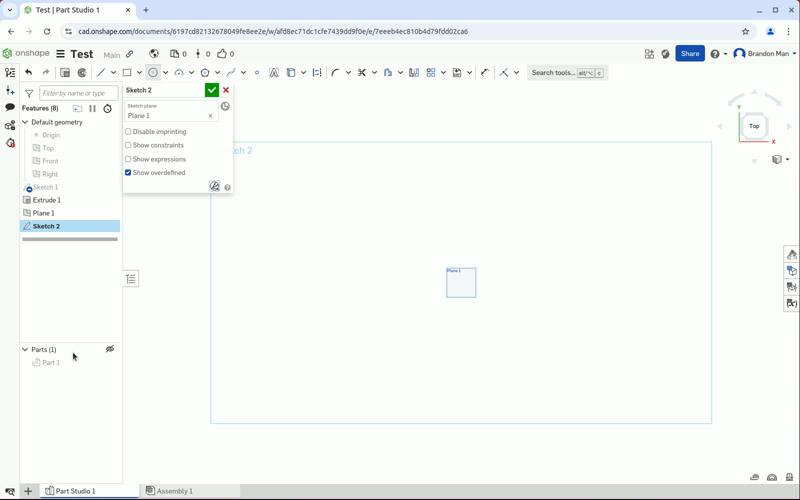
mouse_move(460, 282)
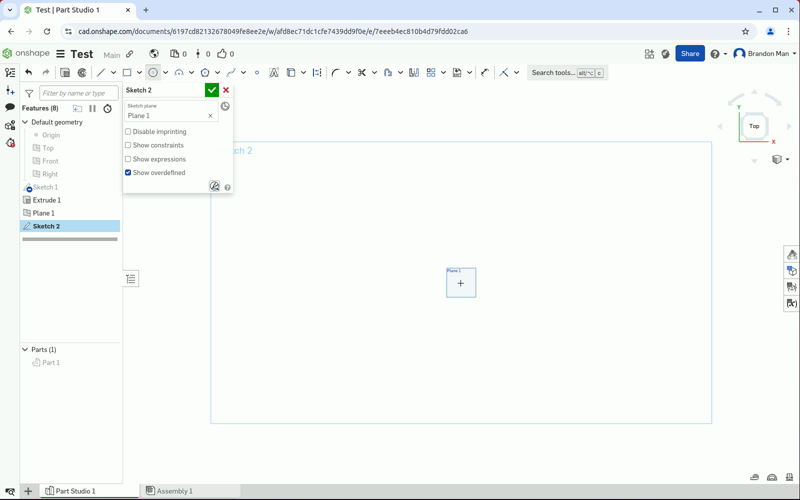
click(460, 282)
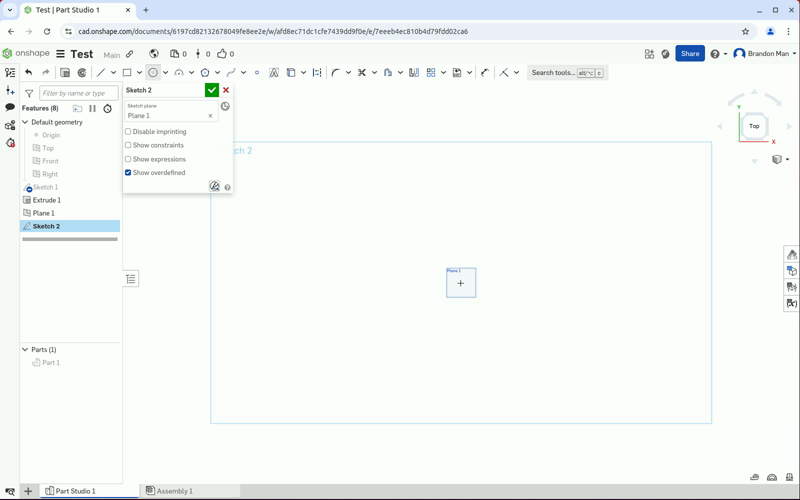
key_up(shift)
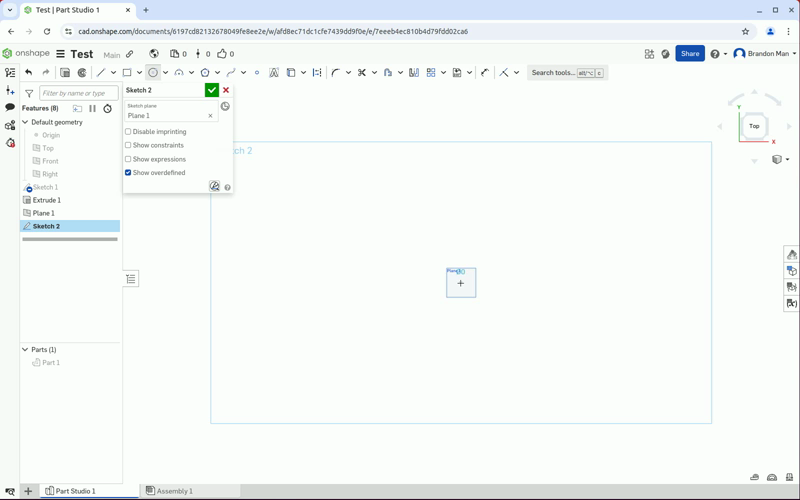
mouse_move(507, 282)
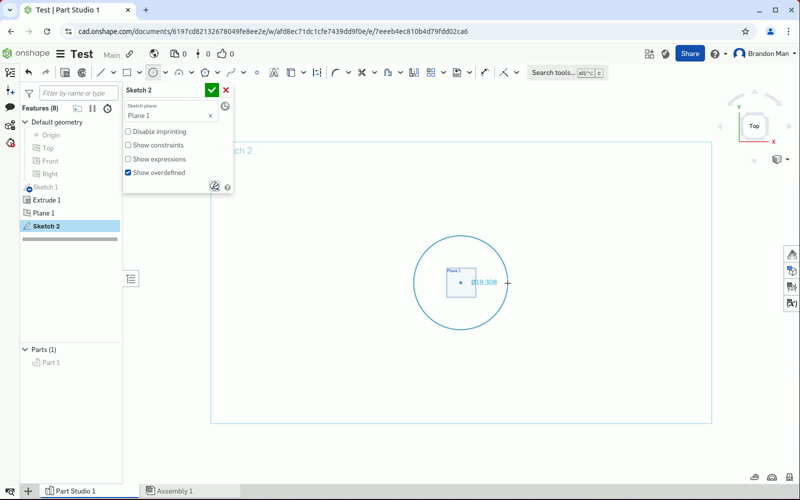
click(507, 282)
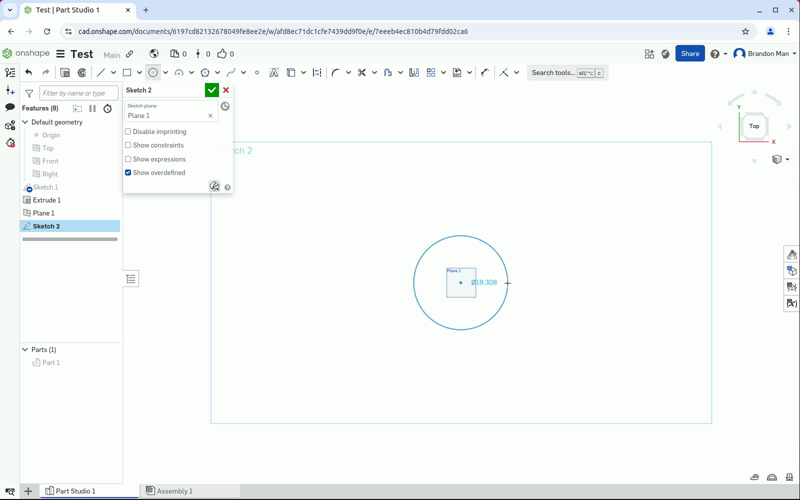
key(esc)
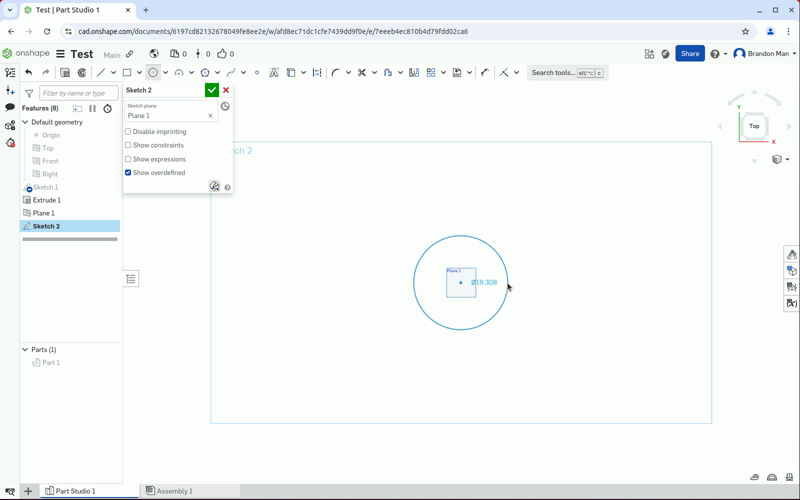
mouse_move(455, 276)
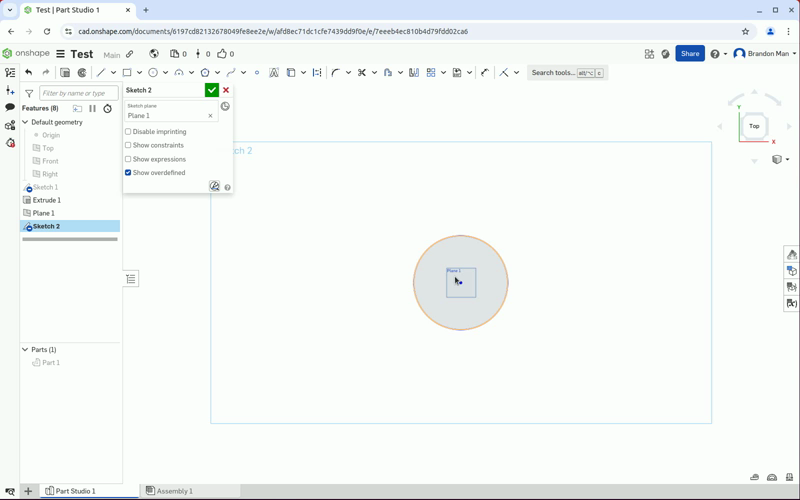
click(455, 276)
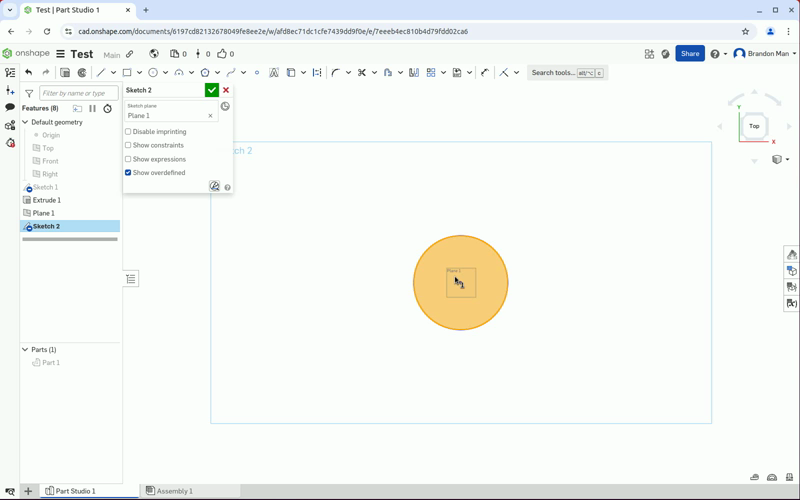
mouse_move(73, 352)
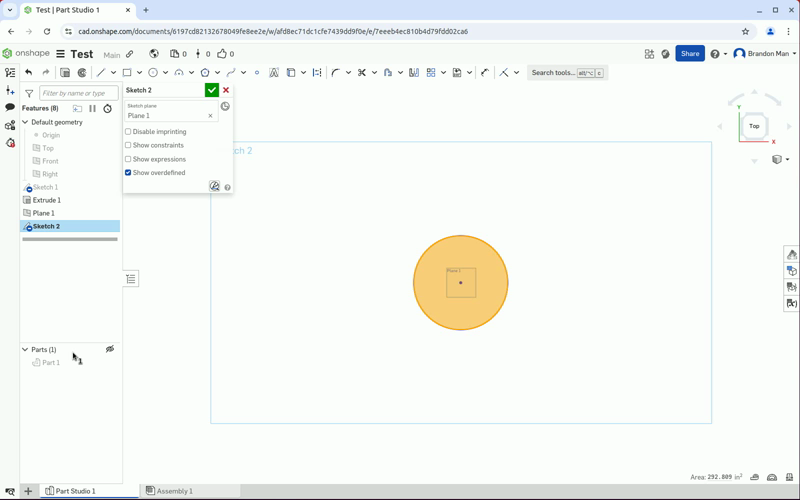
key(shift+y)
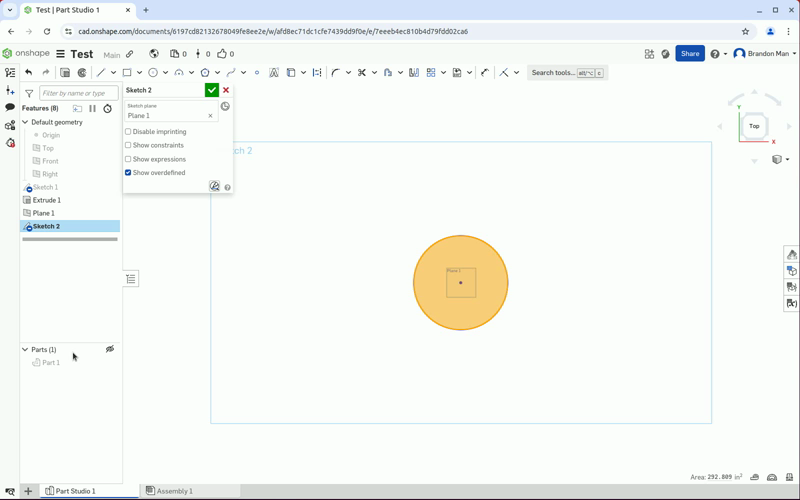
key(shift+e)
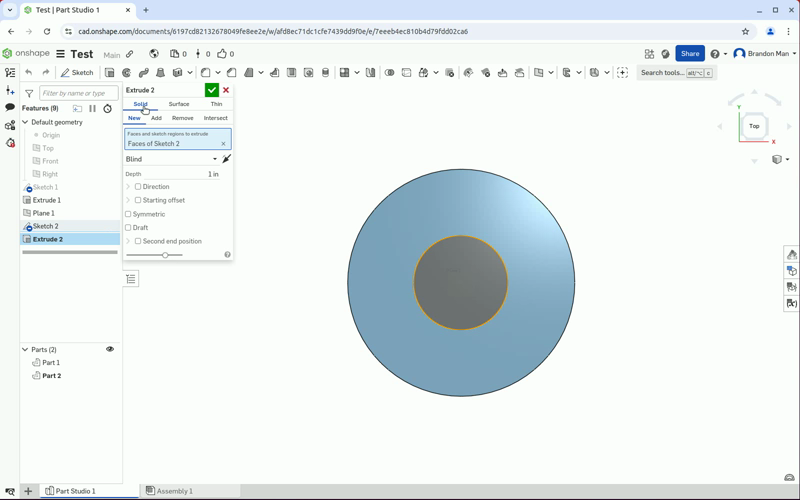
mouse_move(143, 106)
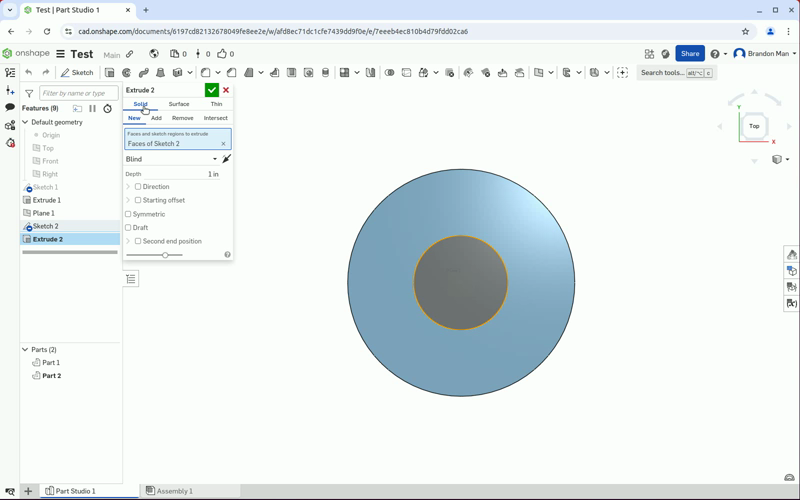
click(143, 106)
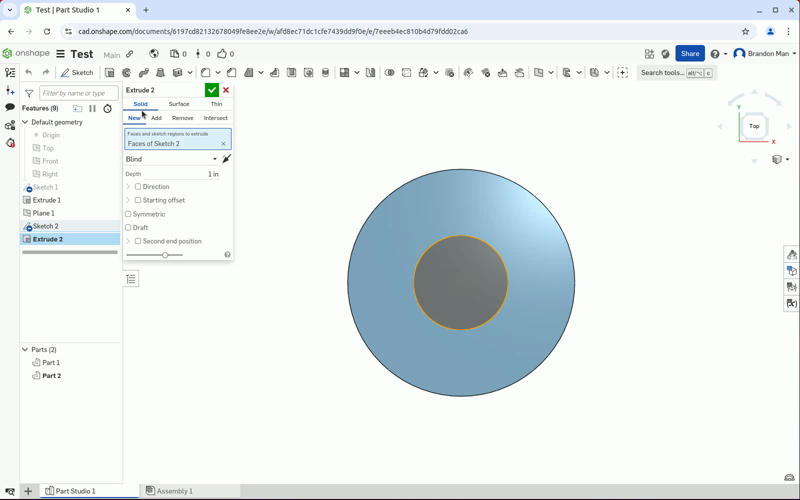
mouse_move(137, 120)
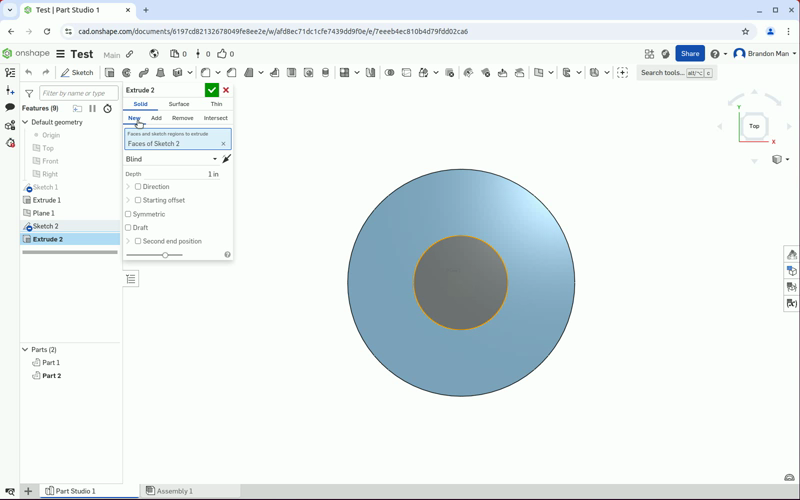
click(137, 120)
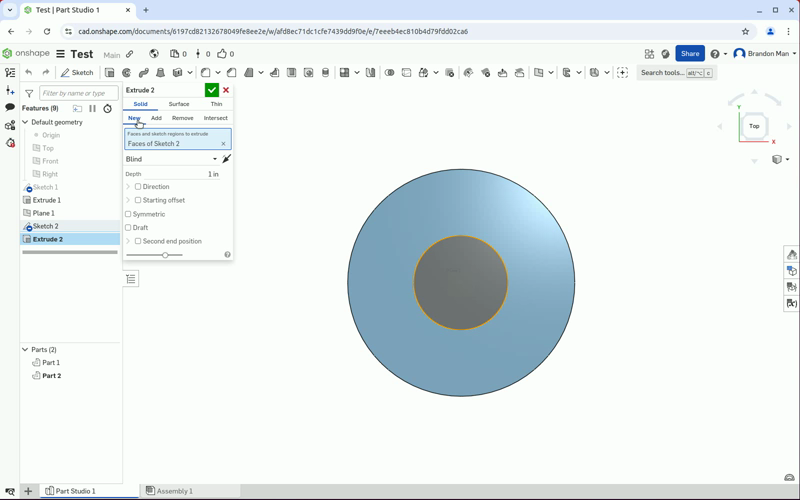
key(tab, 4)
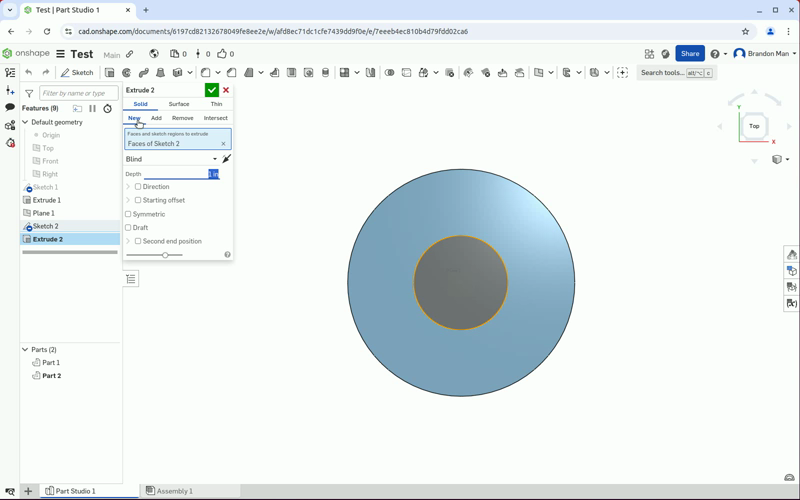
text(19.016)
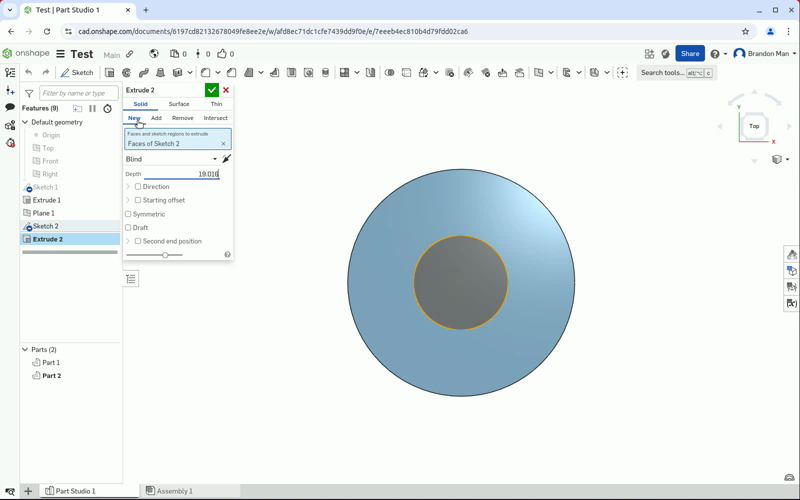
key(enter)
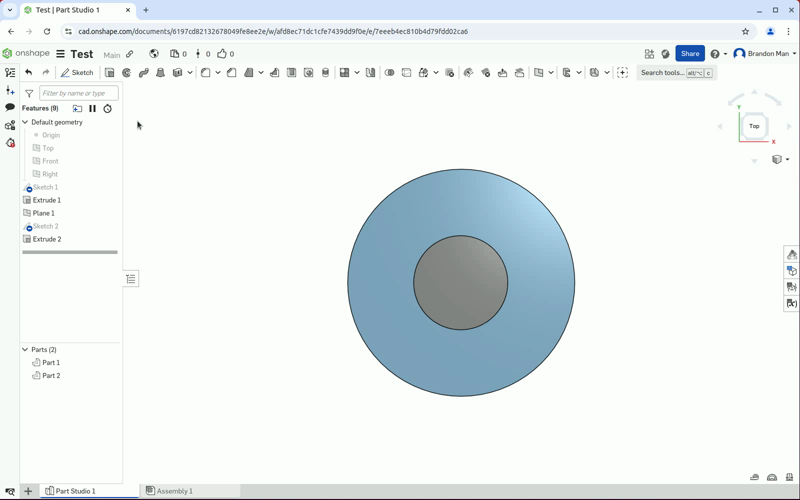
key(shift+h)
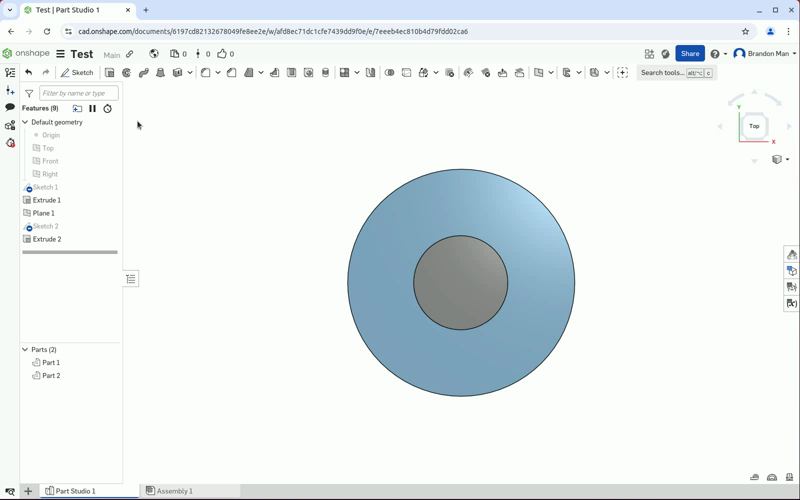
key(shift+h)
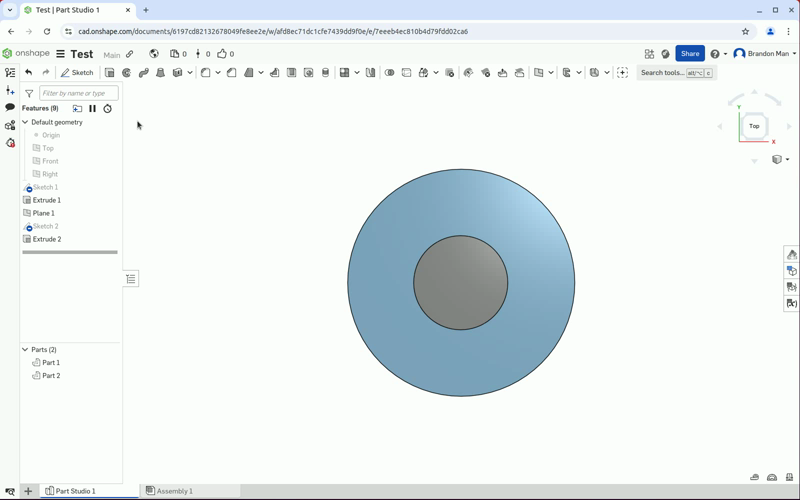
mouse_move(73, 189)
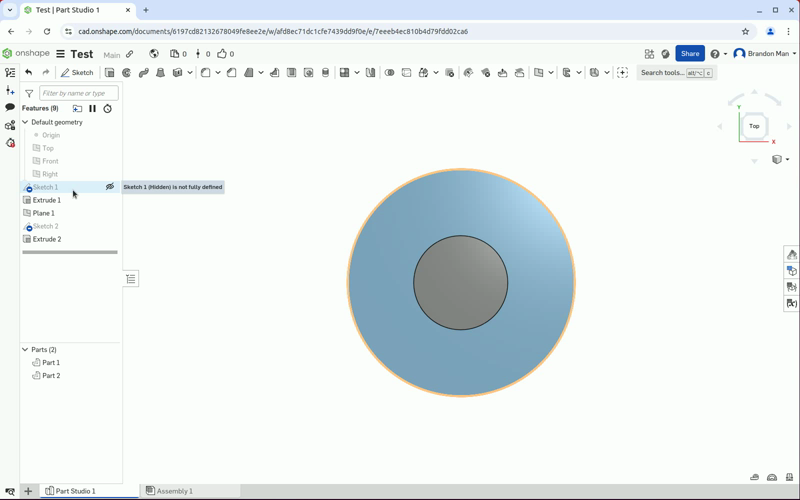
click(73, 189)
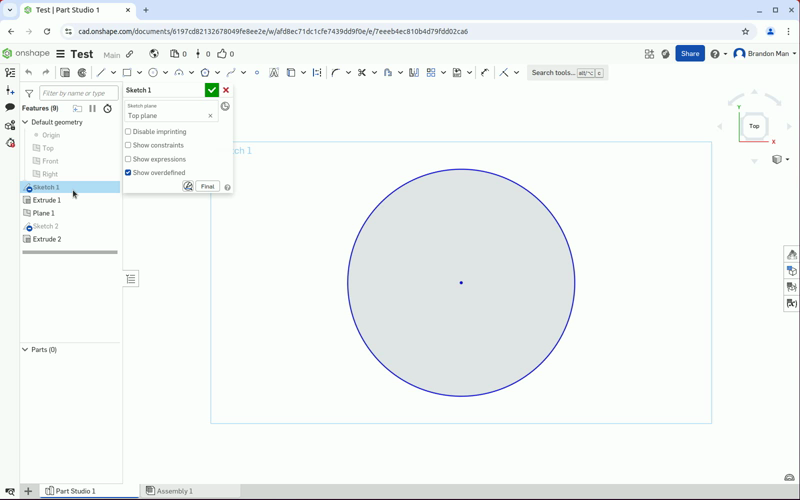
mouse_move(229, 92)
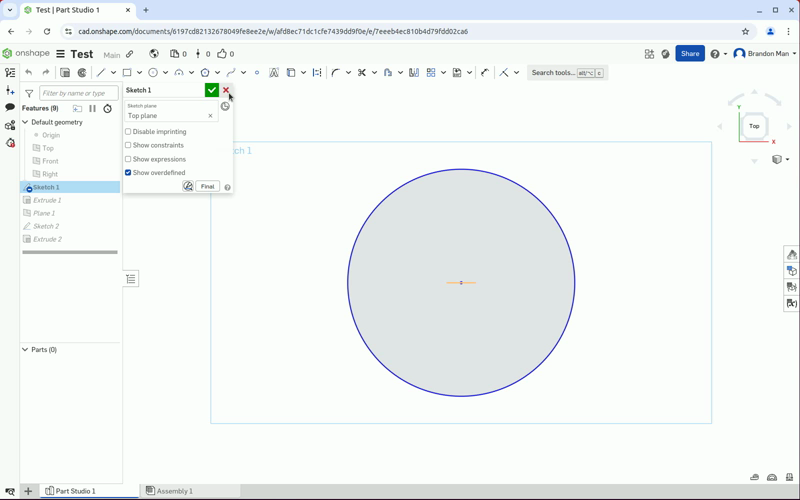
click(229, 92)
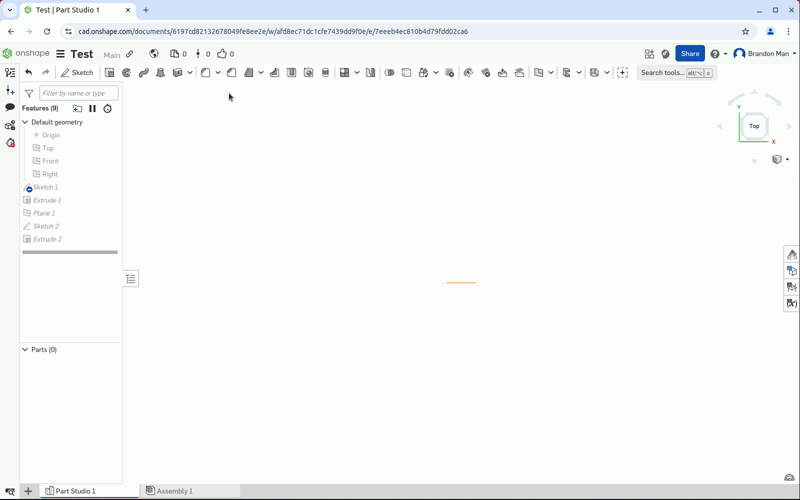
mouse_move(541, 75)
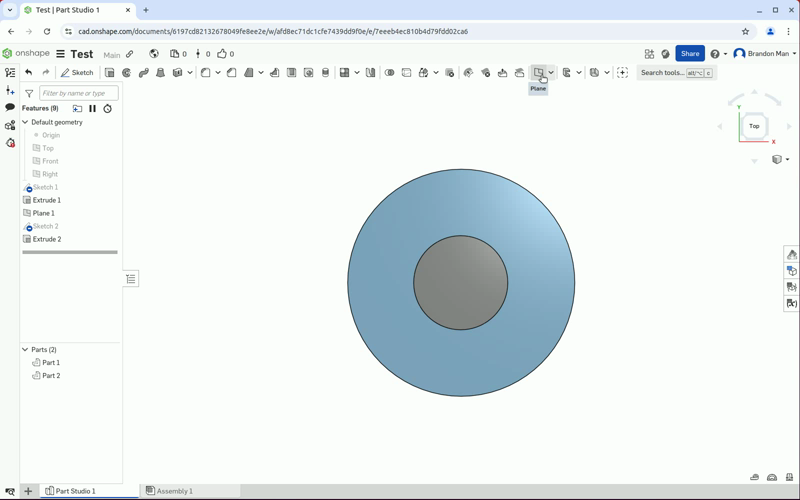
click(541, 75)
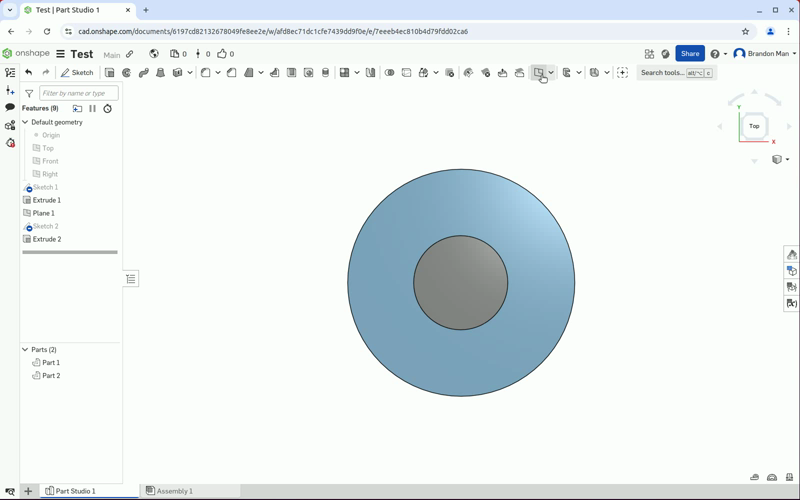
mouse_move(73, 150)
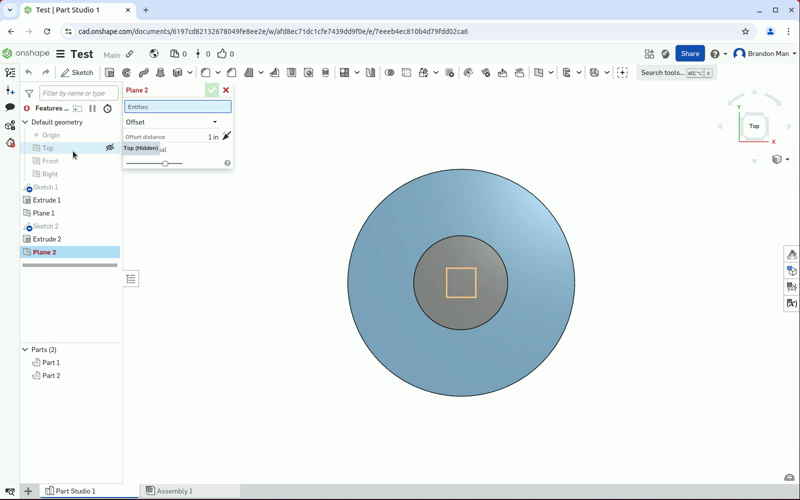
click(73, 150)
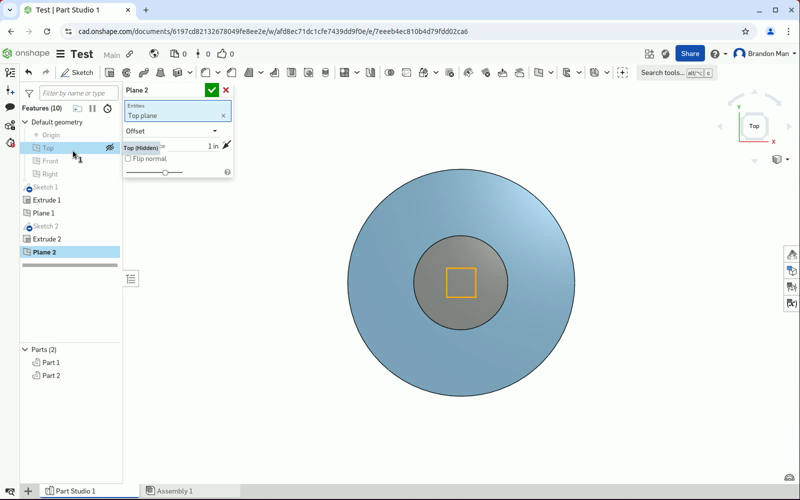
key(tab, 2)
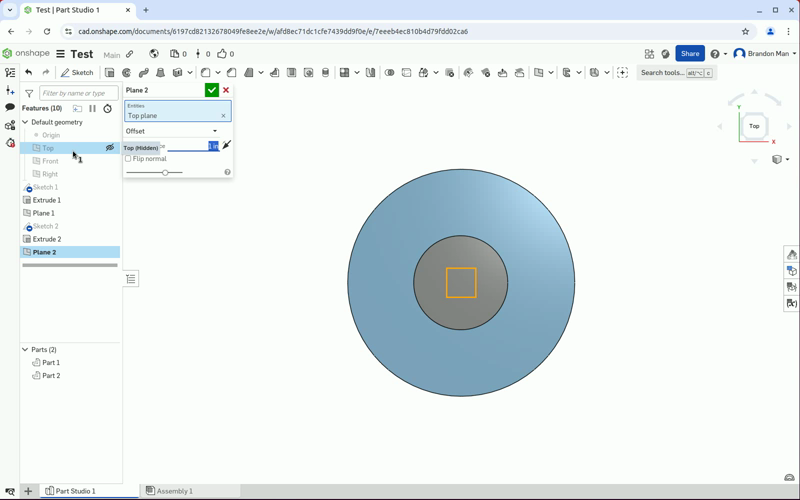
text(23.108)
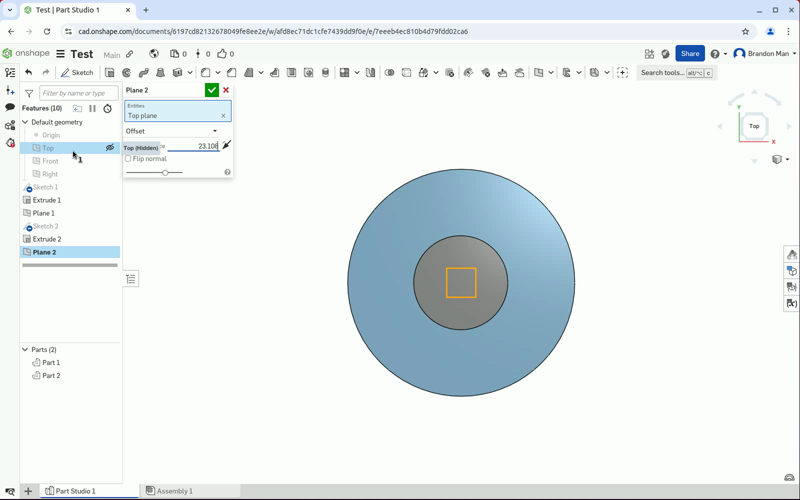
key(enter, 2)
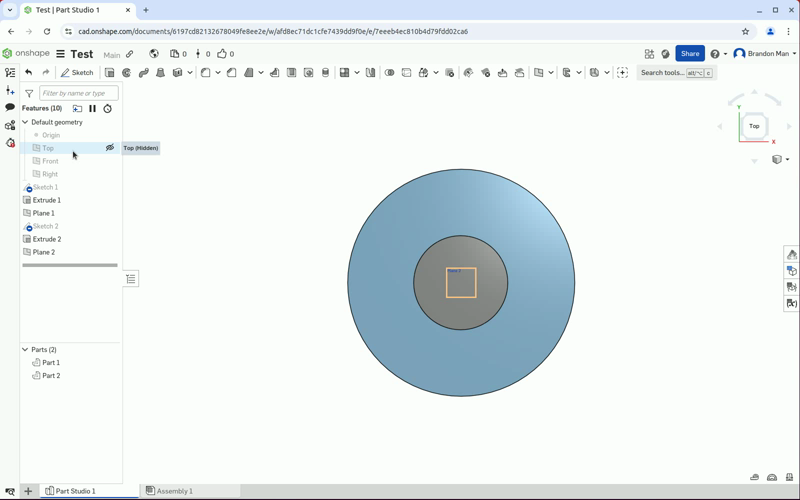
key(shift+s)
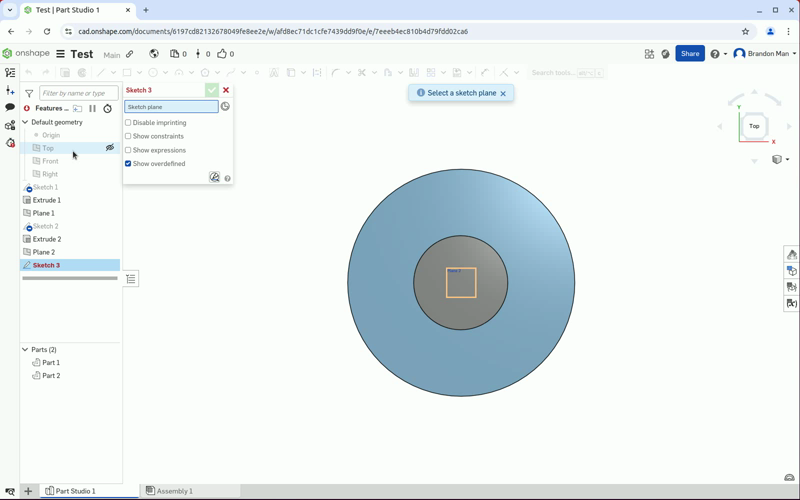
mouse_move(73, 254)
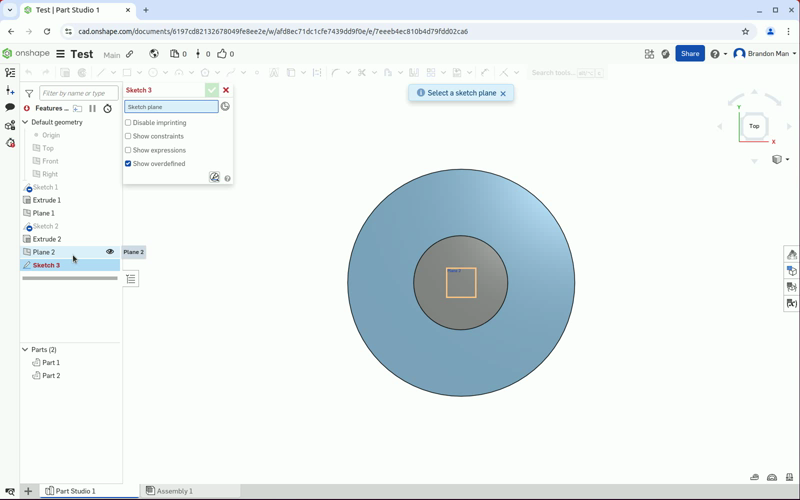
click(73, 254)
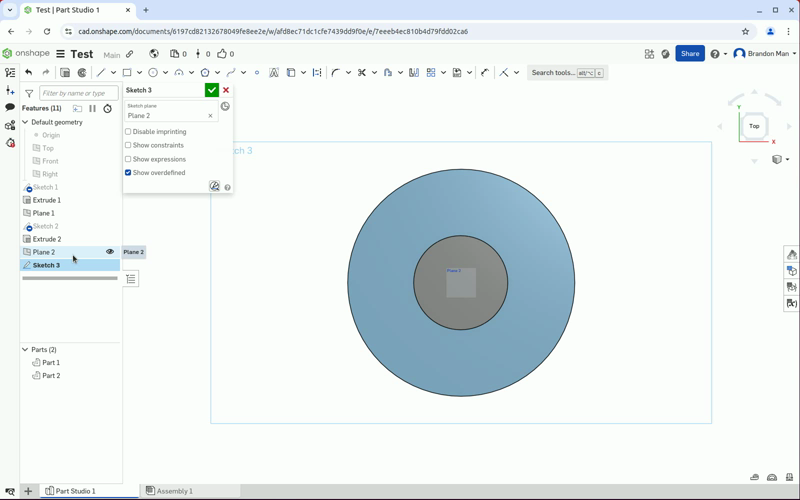
mouse_move(73, 352)
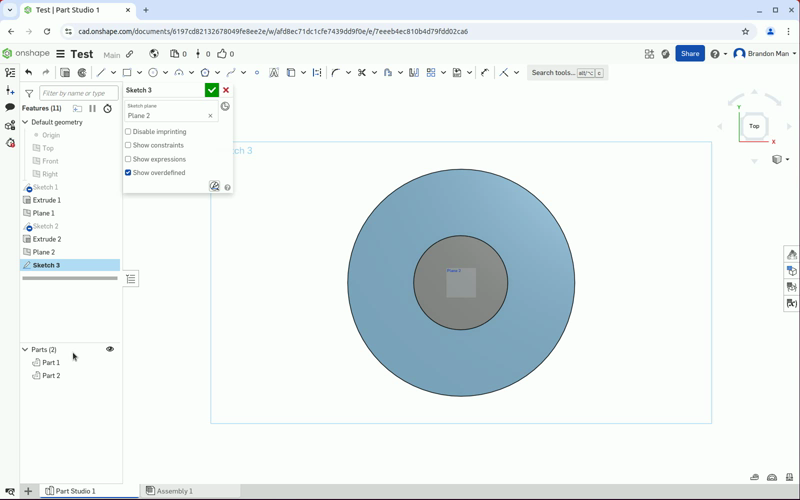
key(y)
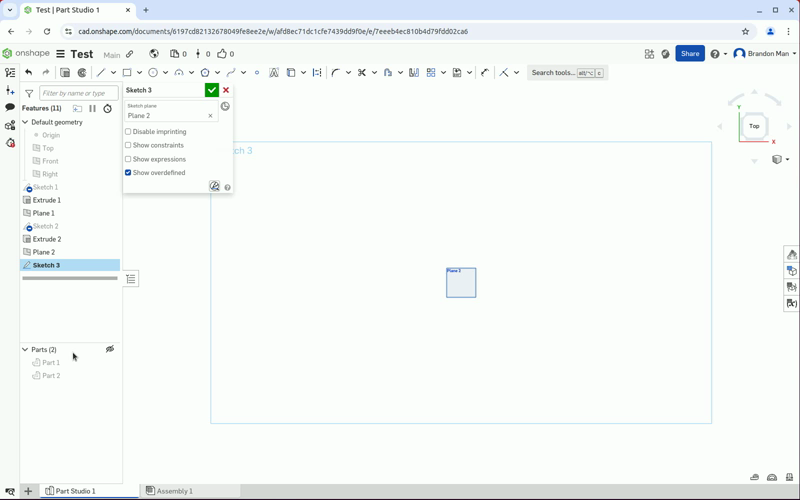
key(c)
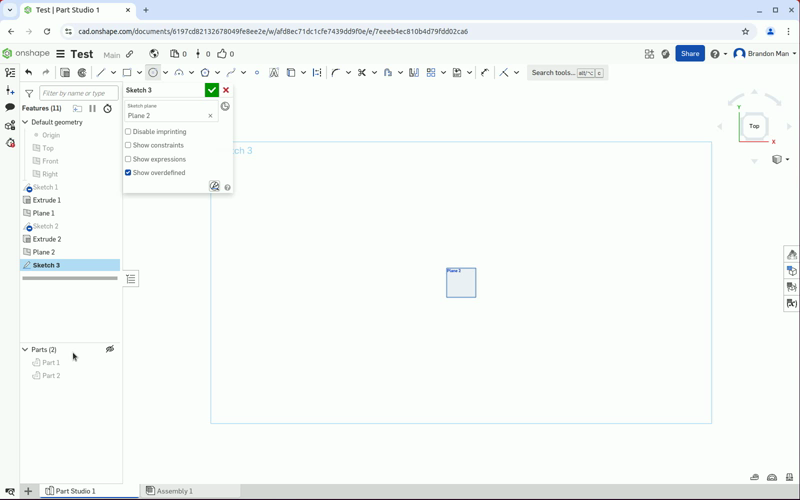
key_down(shift)
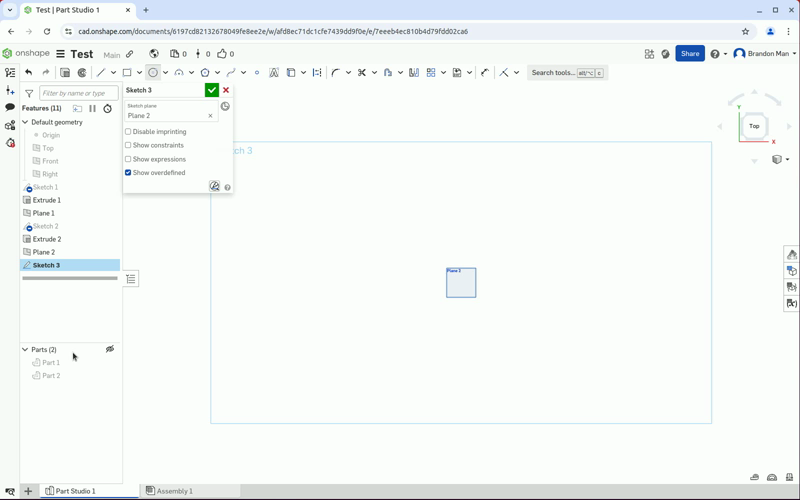
mouse_move(460, 282)
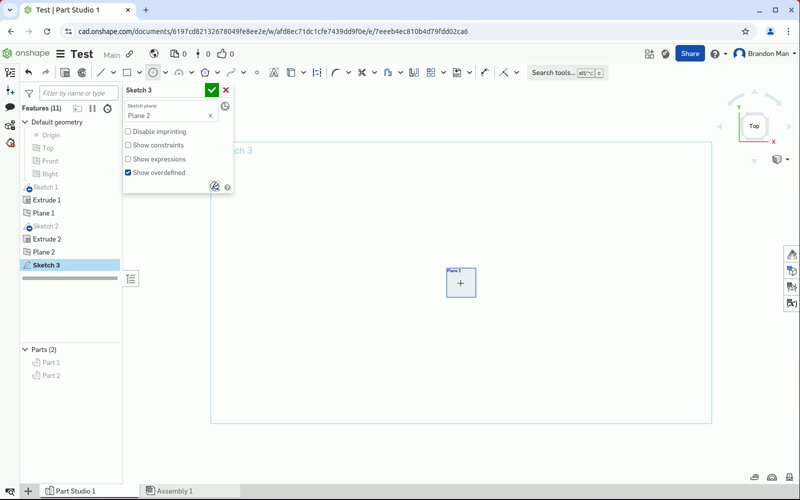
click(460, 282)
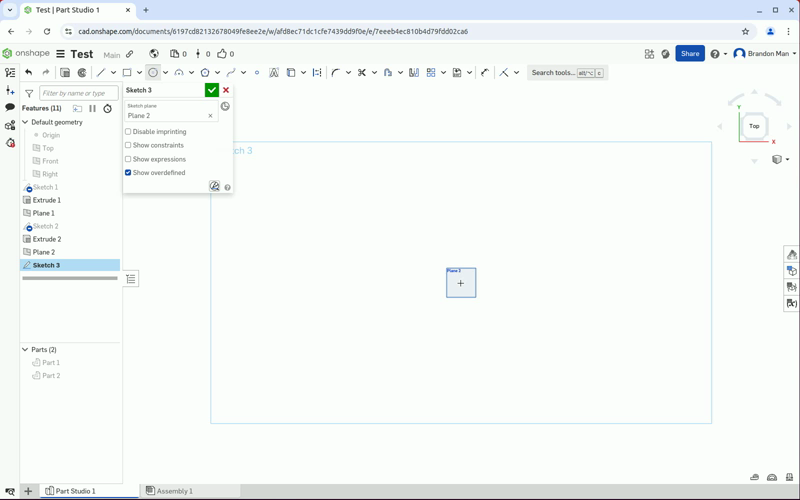
key_up(shift)
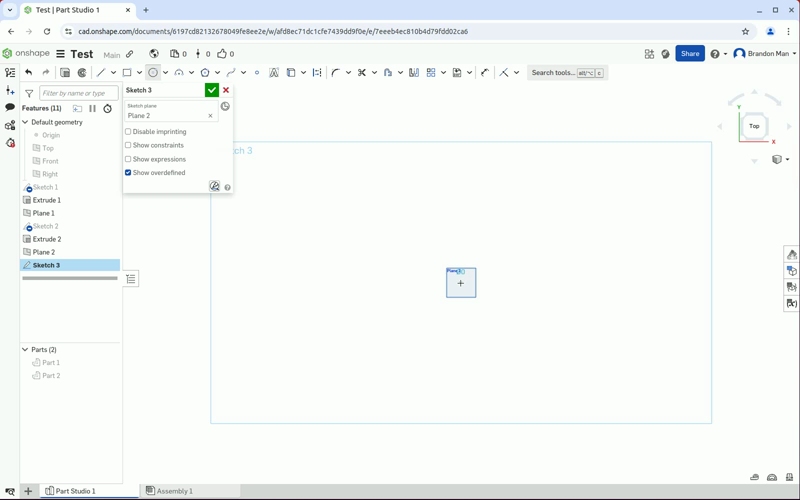
mouse_move(504, 282)
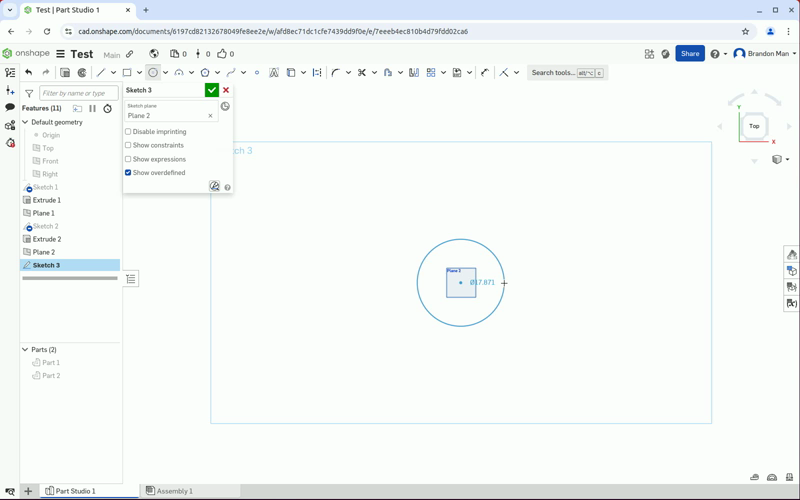
click(504, 282)
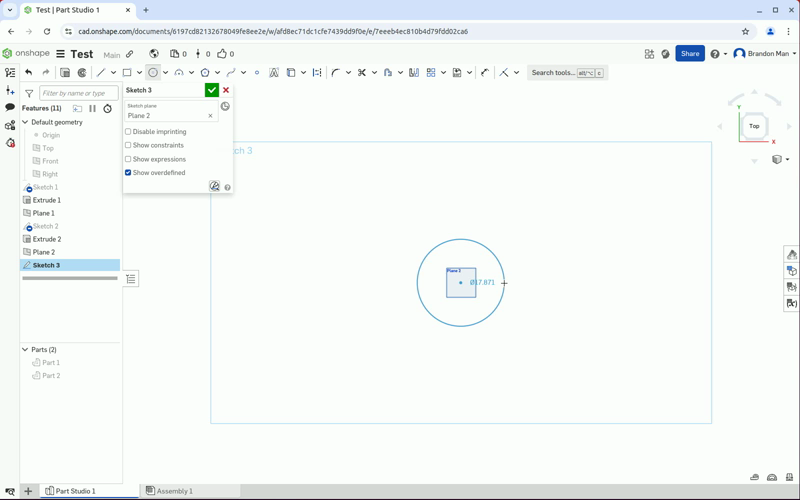
key(esc)
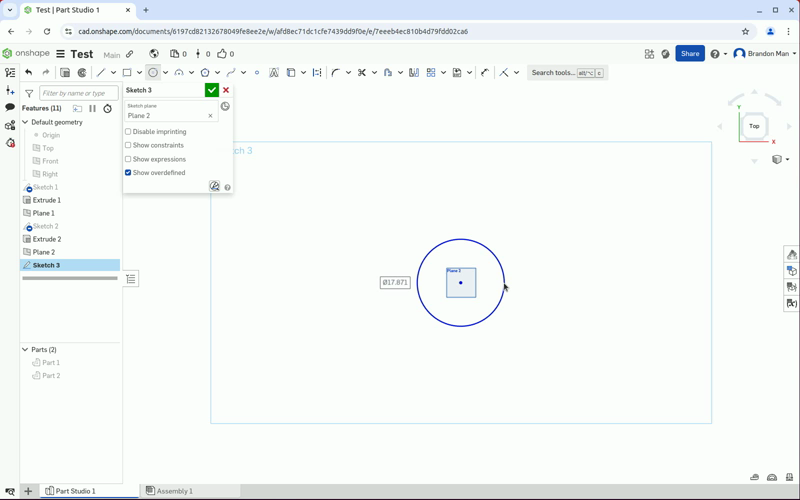
mouse_move(482, 289)
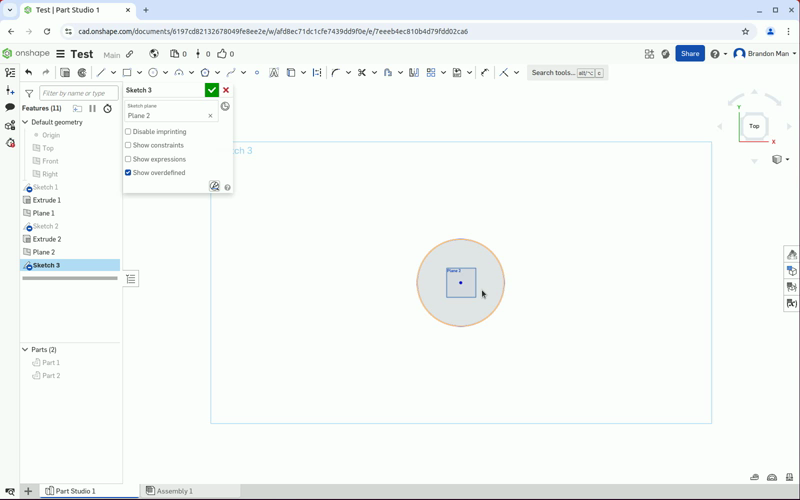
click(482, 289)
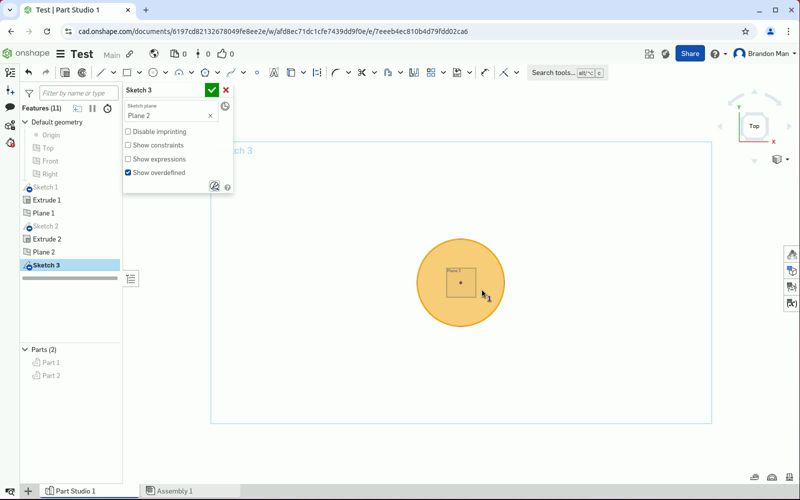
mouse_move(73, 352)
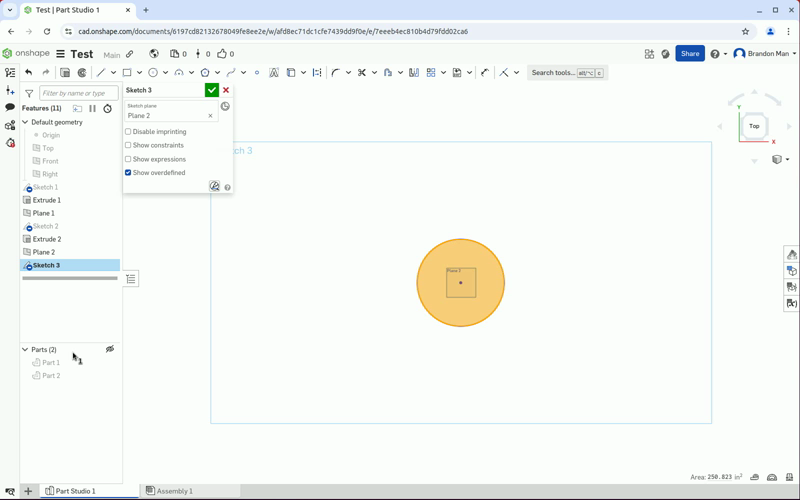
key(shift+y)
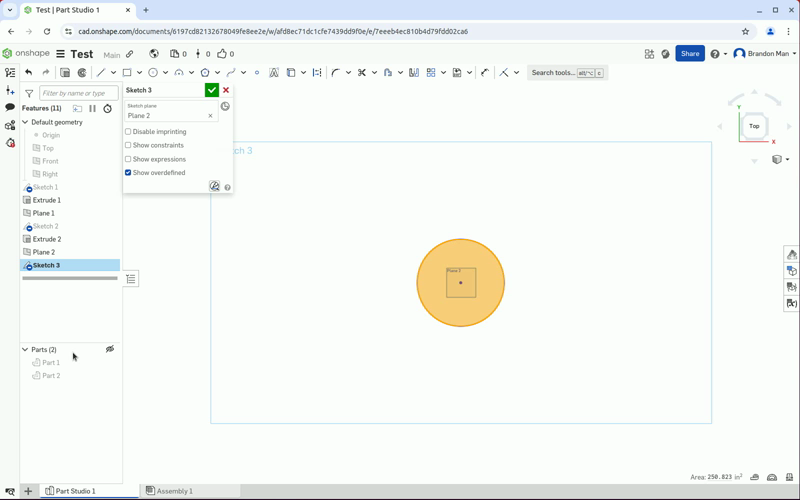
key(shift+e)
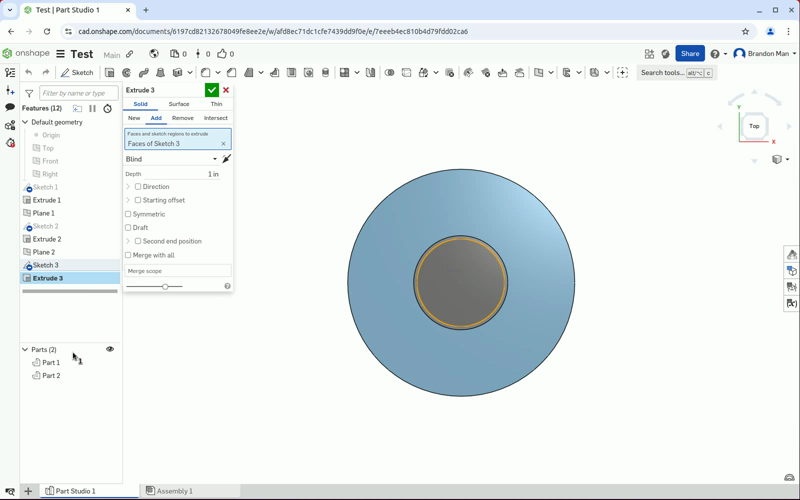
mouse_move(143, 106)
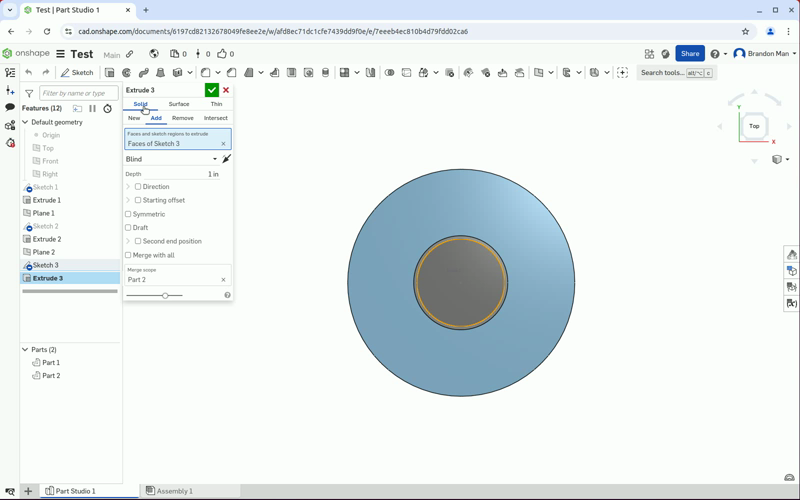
click(143, 106)
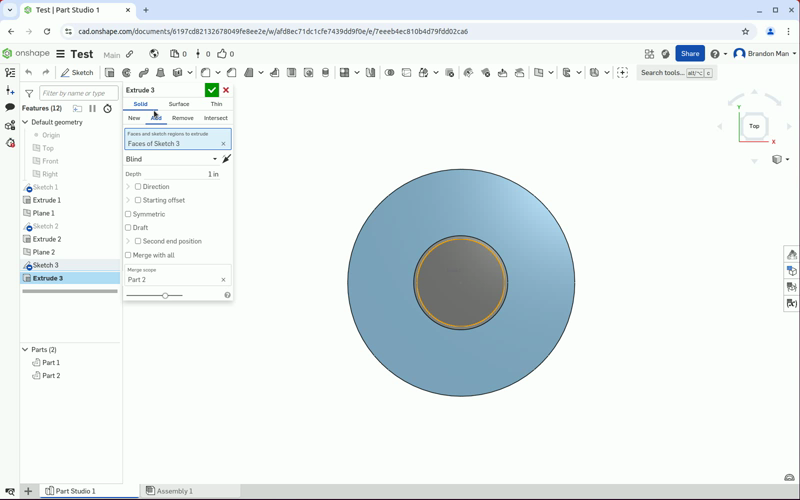
mouse_move(186, 120)
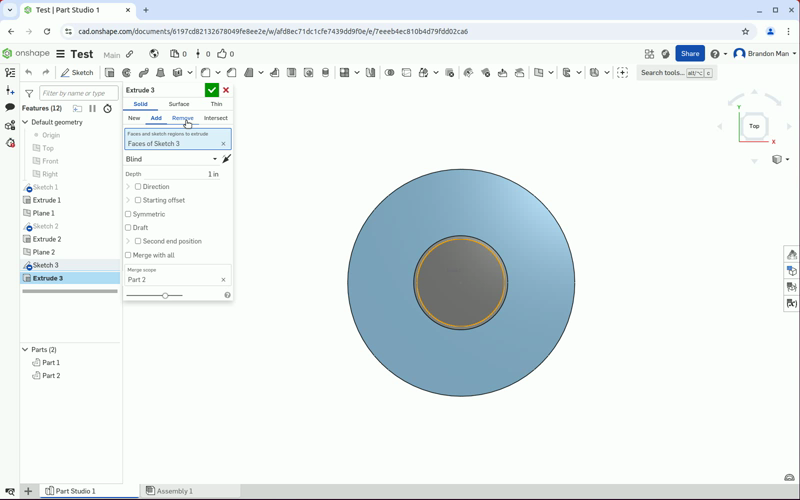
click(186, 120)
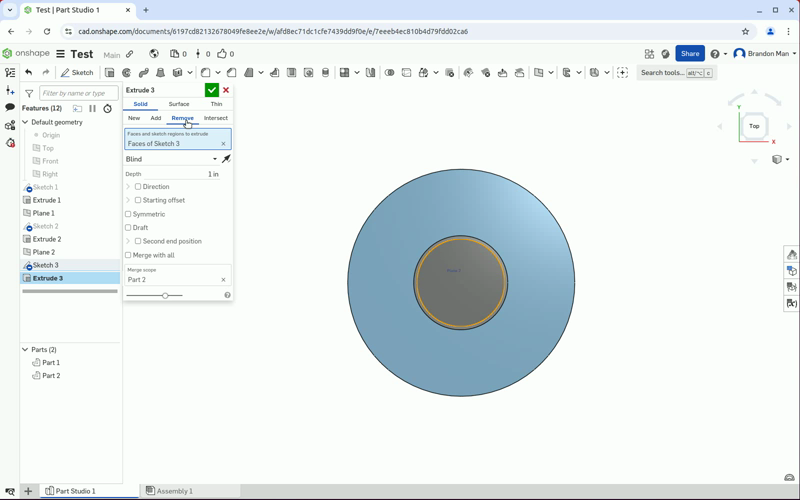
key(tab, 4)
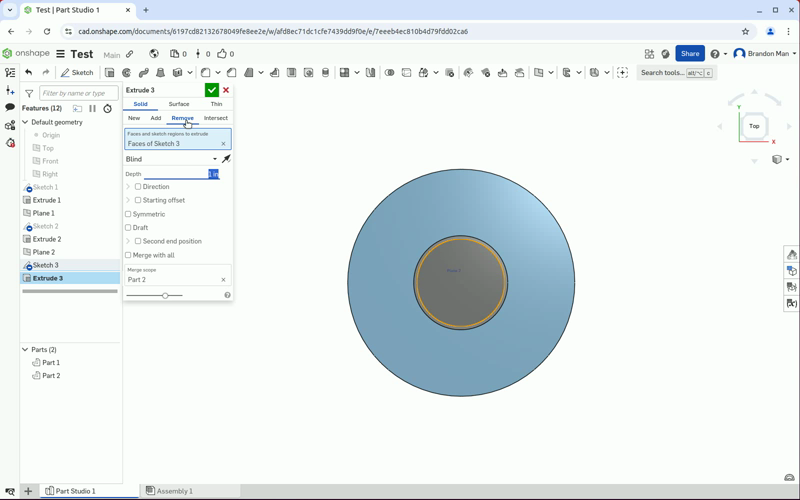
text(17.572)
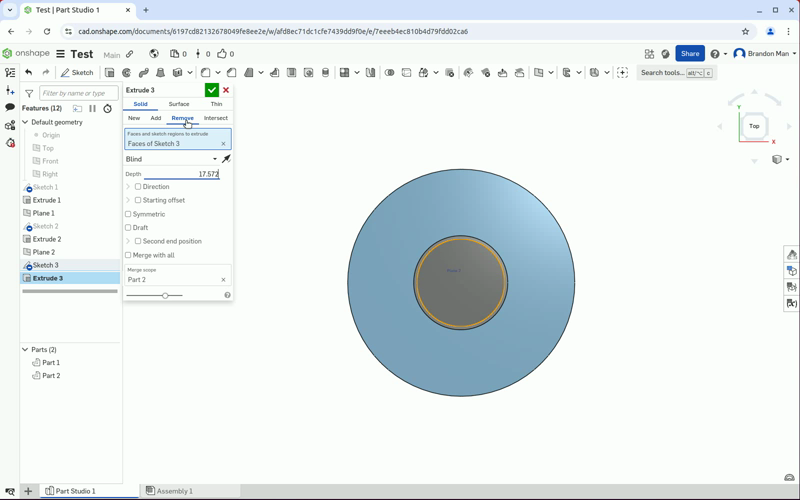
key(tab, 6)
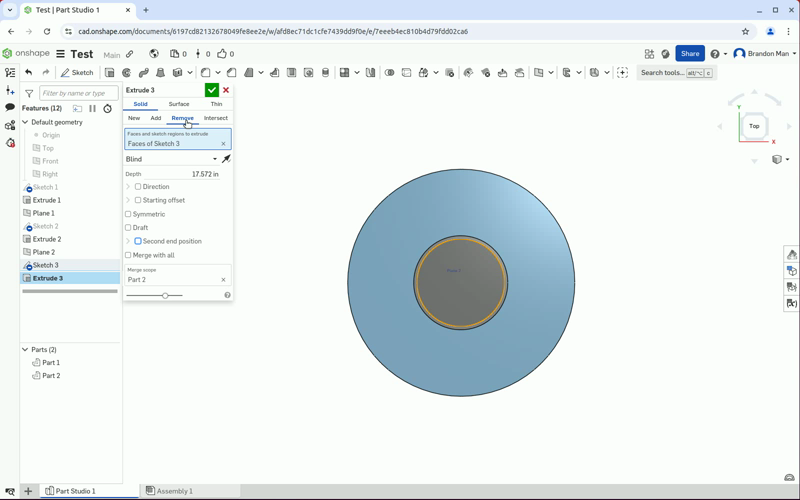
key(space)
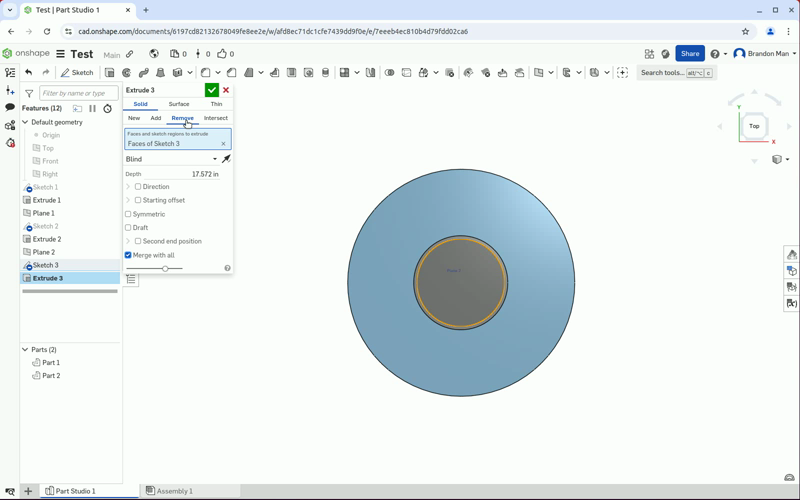
key(enter)
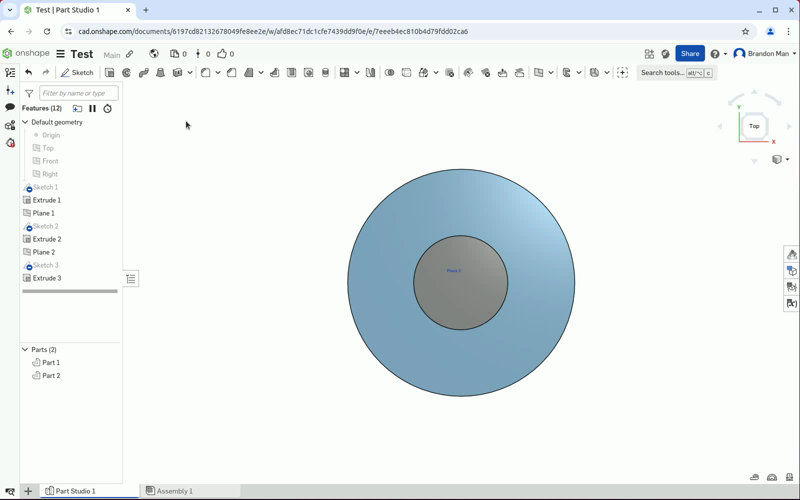
key(shift+h)
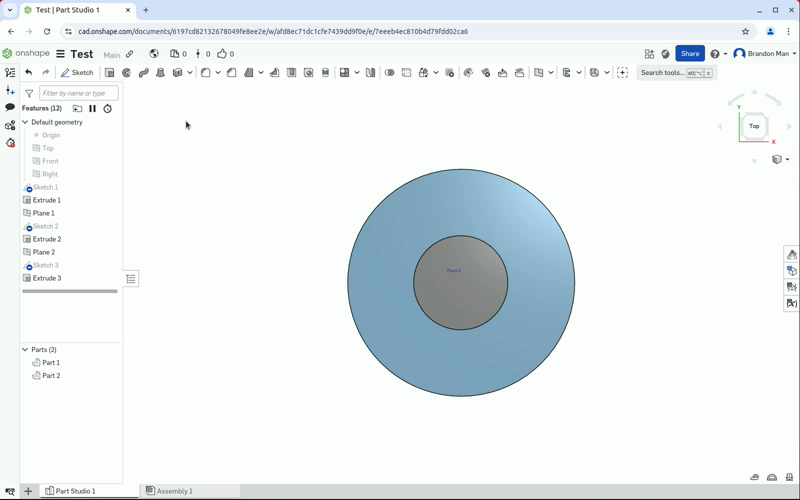
key(shift+h)
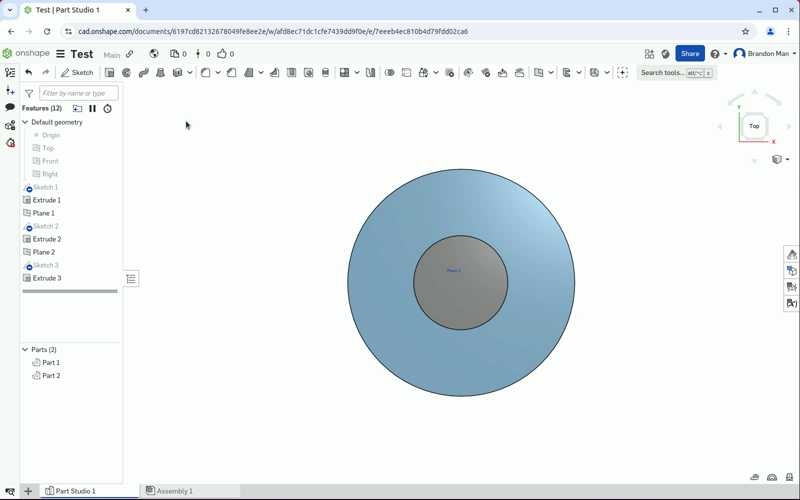
key(shift+7)
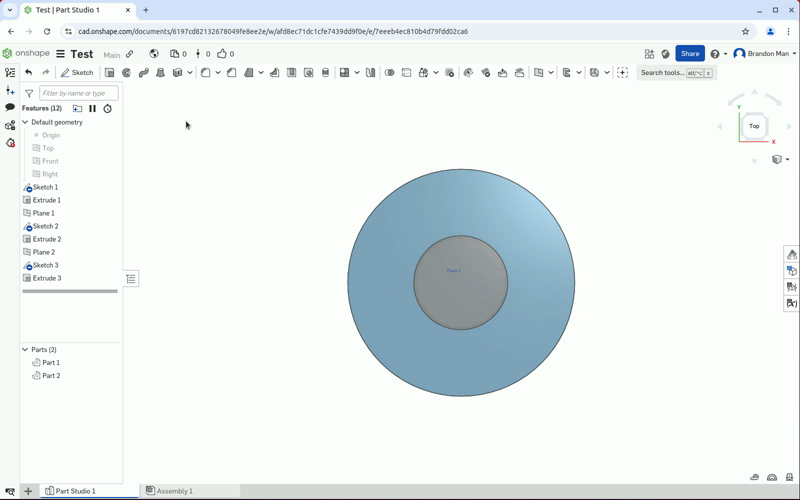
key(up, 3)
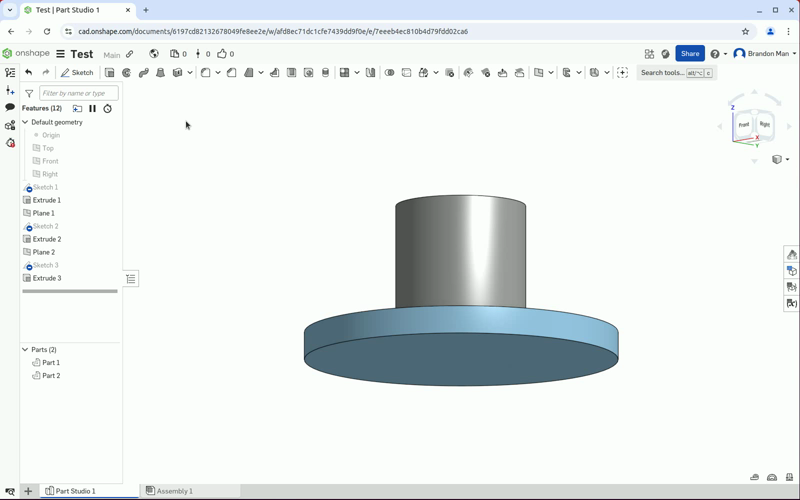
key(left, 3)
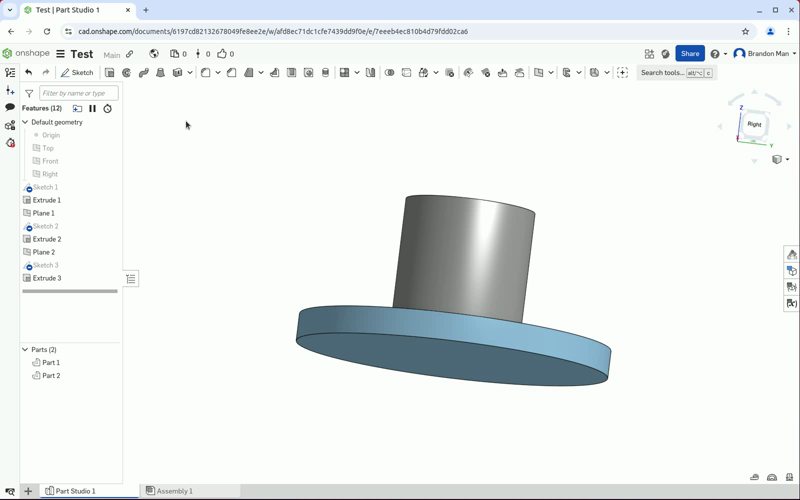
key(right, 3)
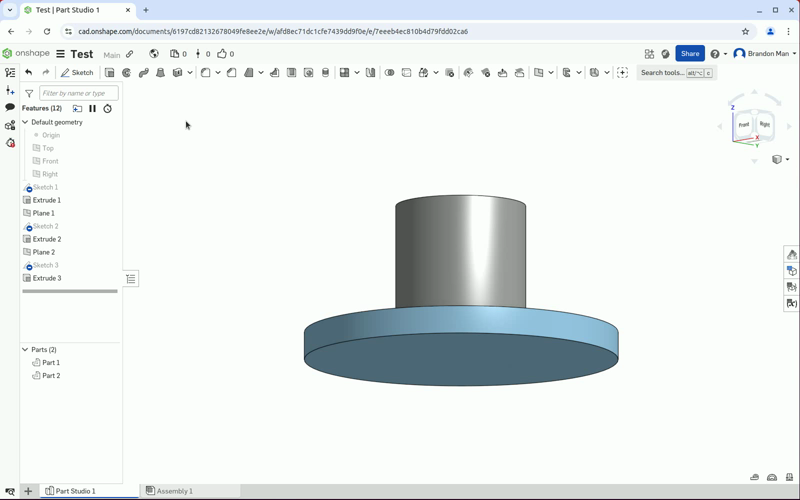
key(down, 3)
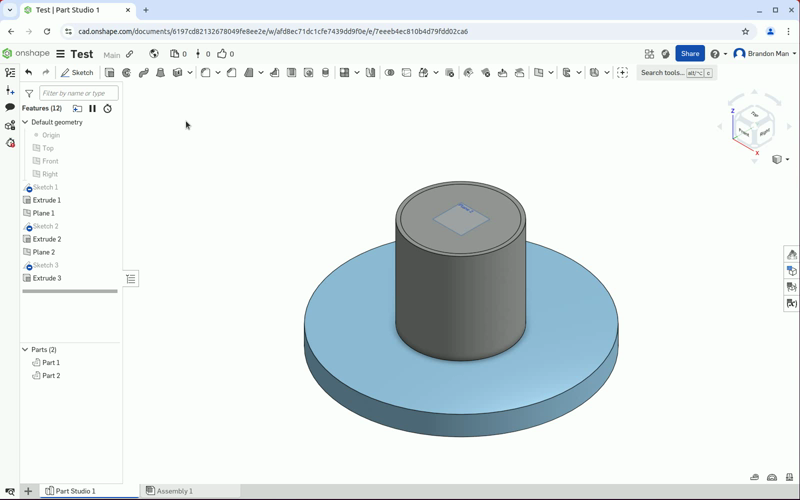
mouse_move(73, 189)
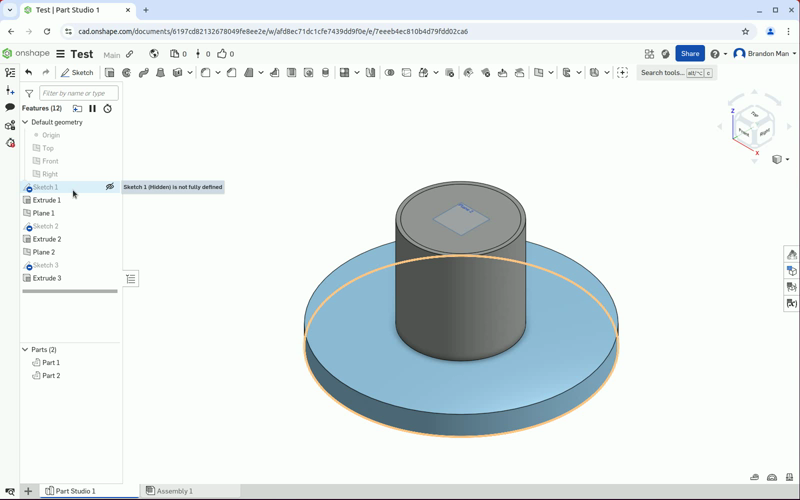
click(73, 189)